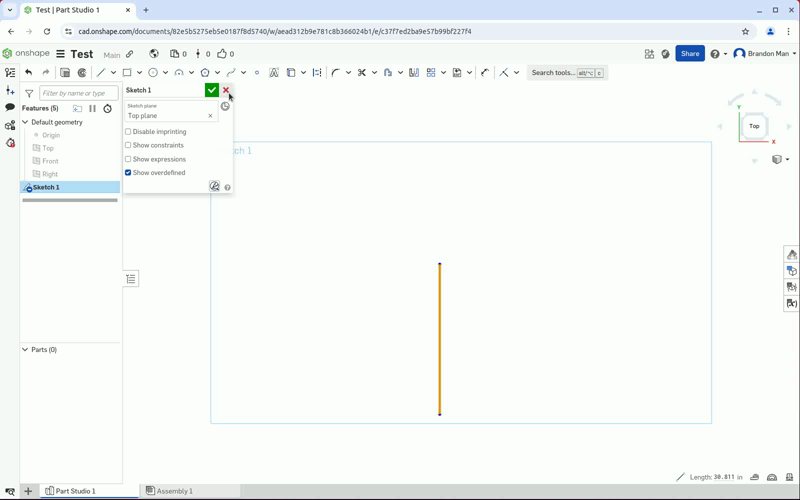
key(shift+h)
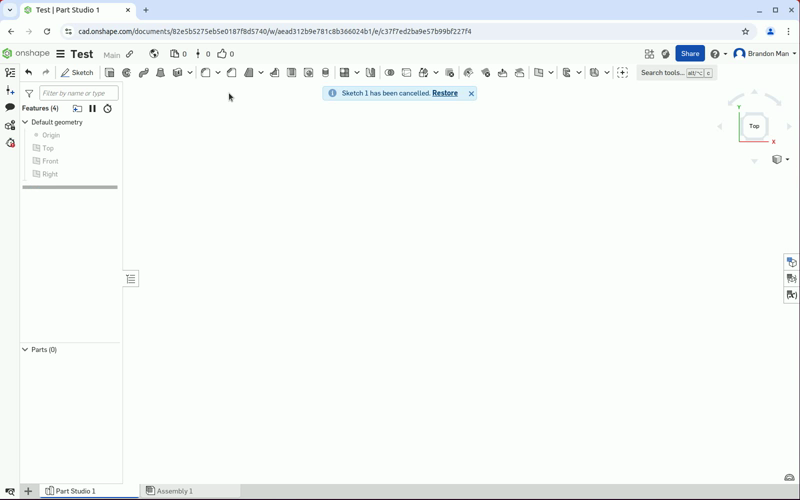
mouse_move(73, 352)
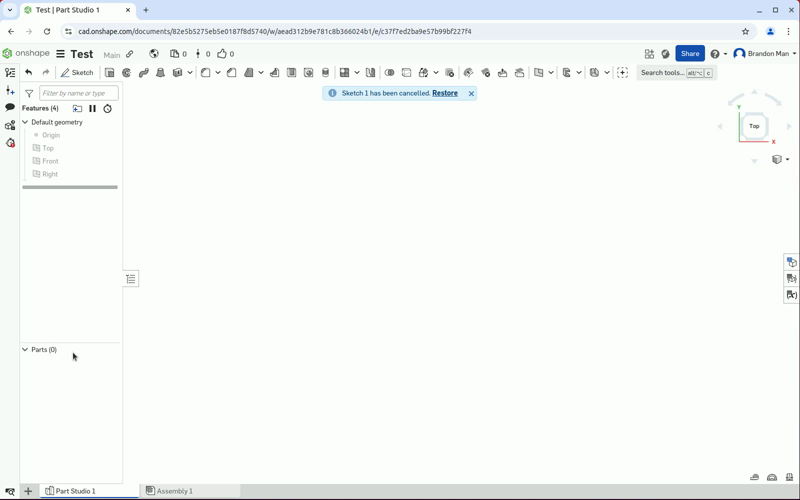
key(y)
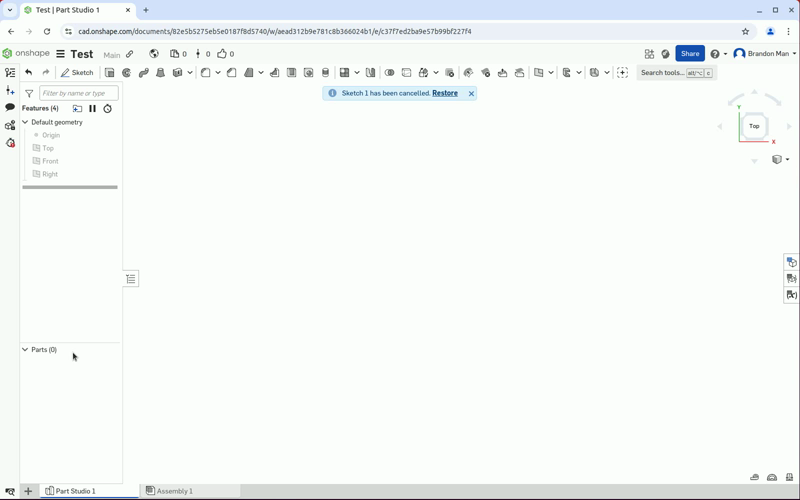
key(shift+p)
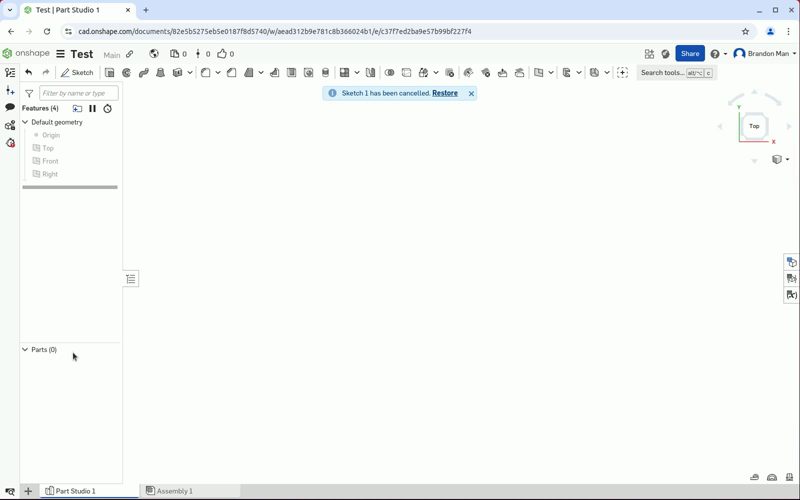
key(space)
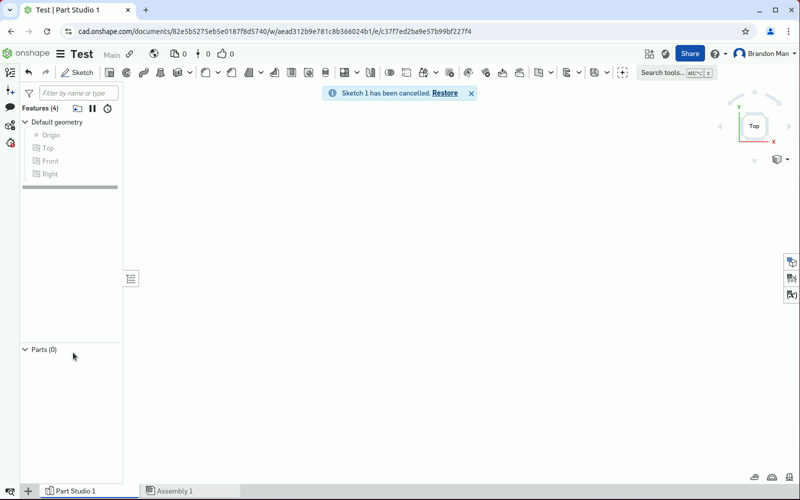
key_down(shift)
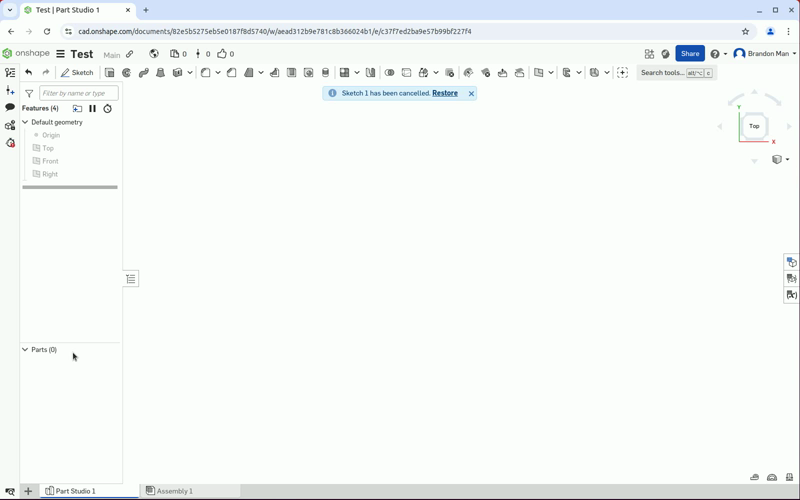
key(up)
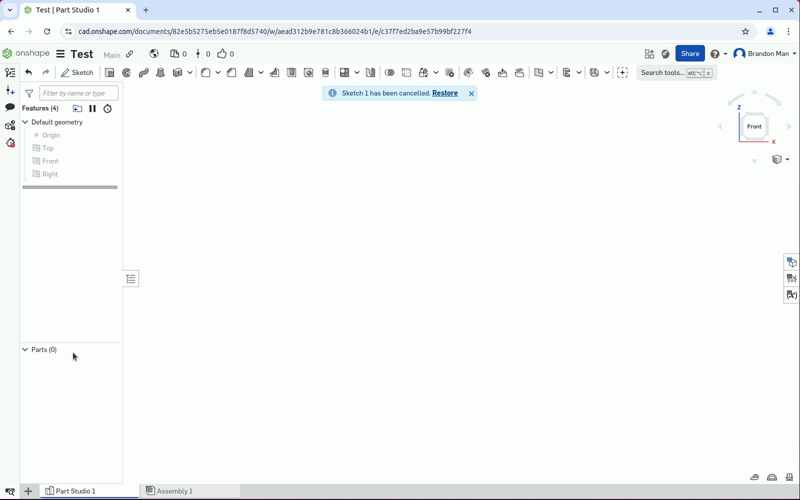
key_up(shift)
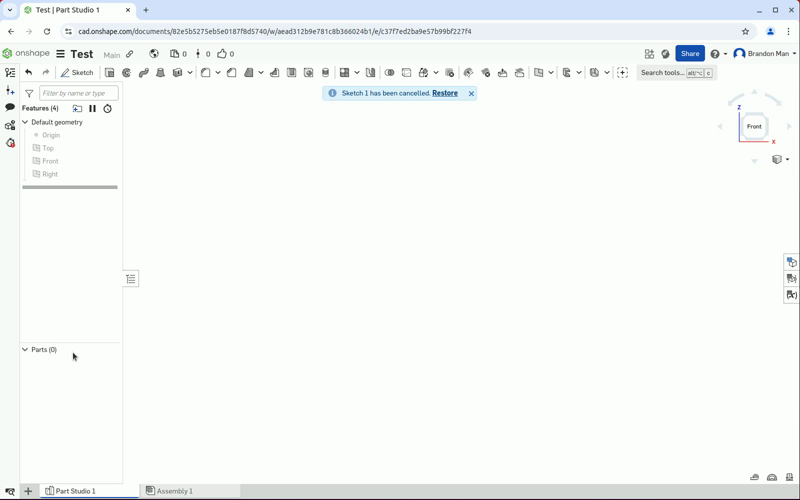
mouse_move(73, 352)
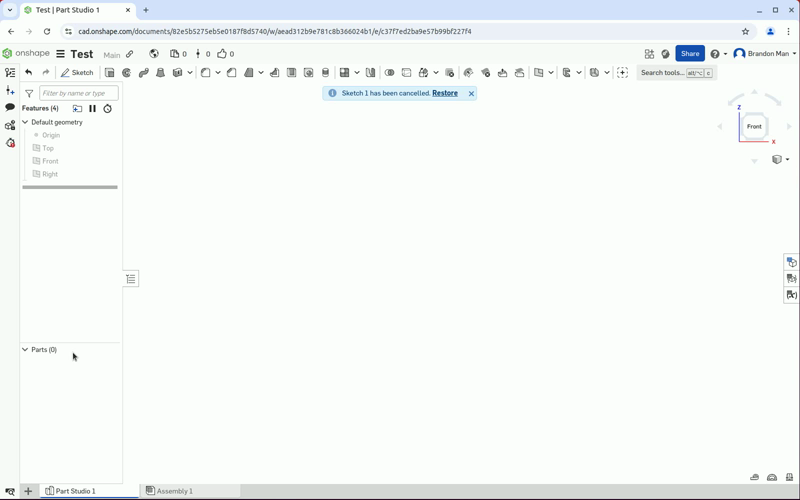
key(shift+y)
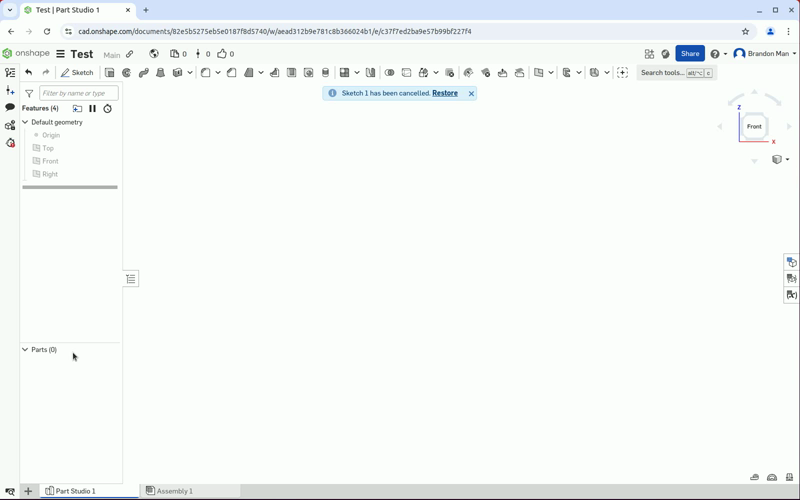
key(shift+s)
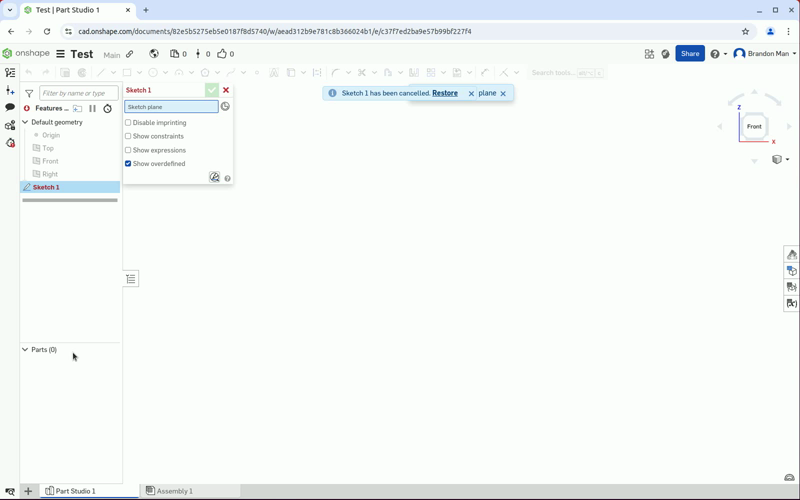
mouse_move(73, 163)
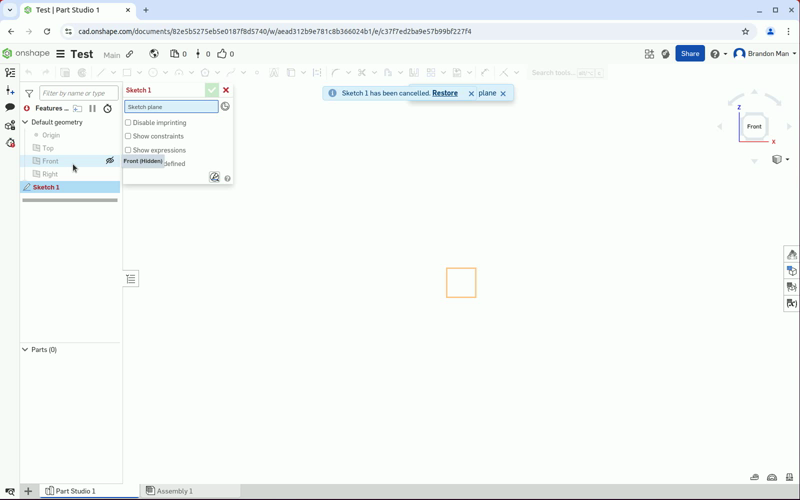
click(73, 163)
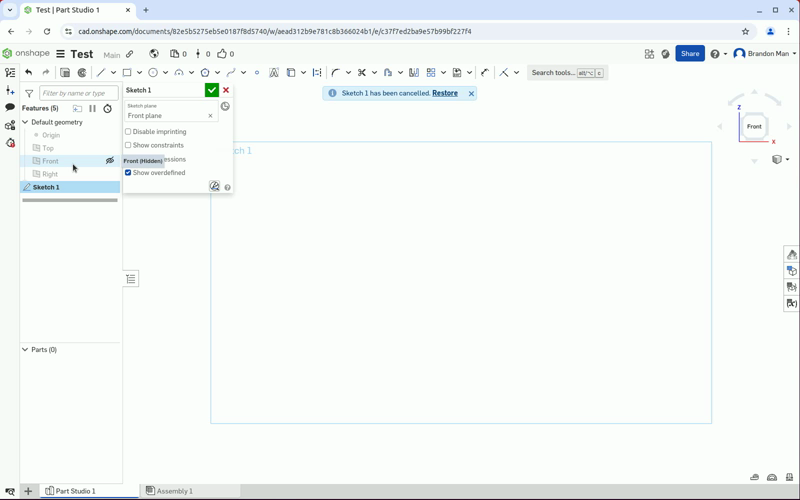
mouse_move(73, 352)
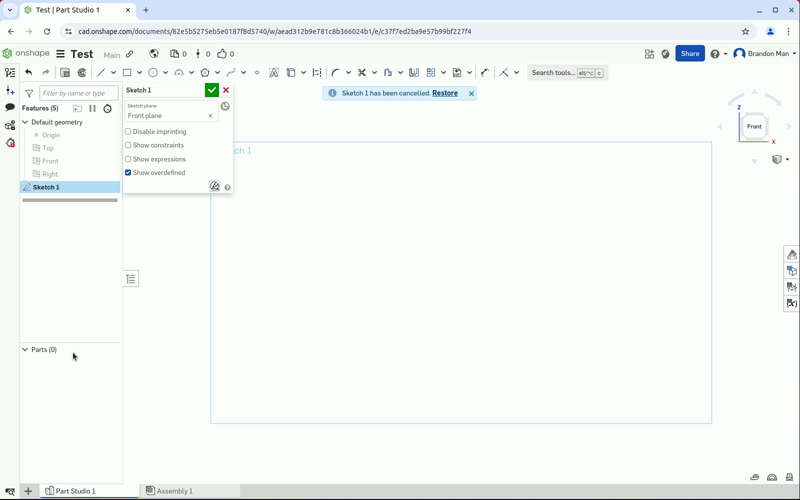
key(y)
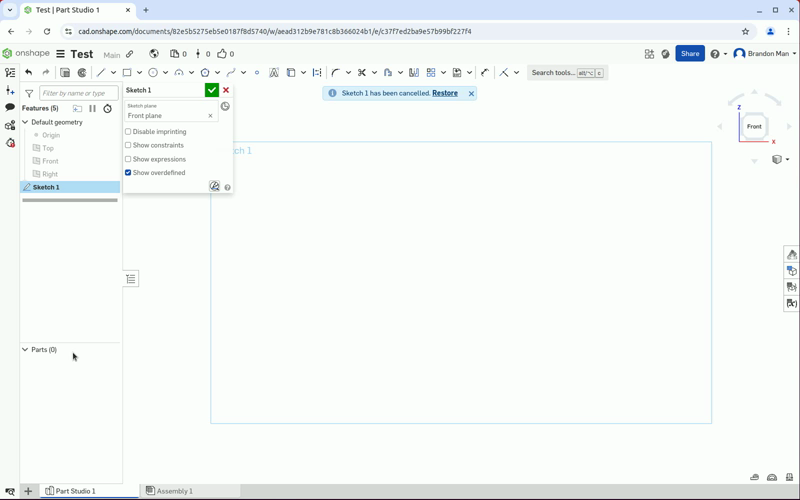
key(l)
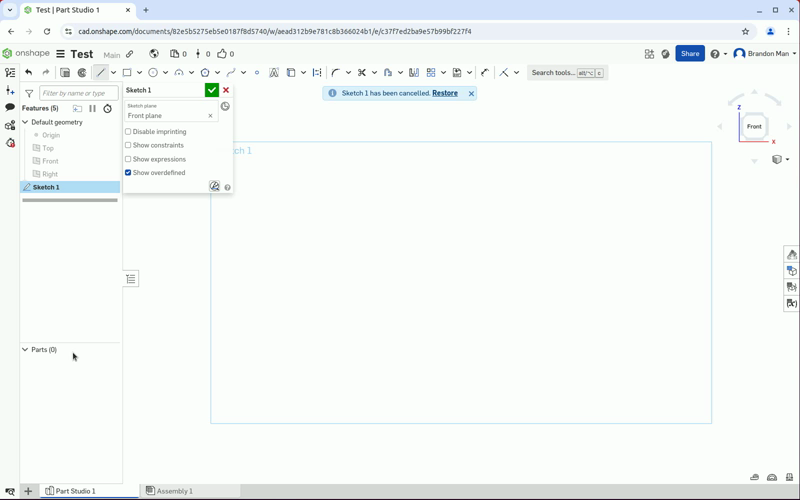
key_down(shift)
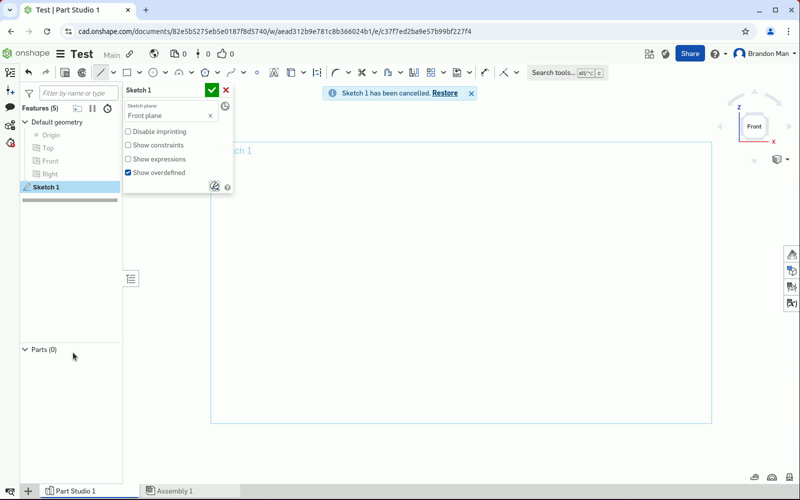
mouse_move(348, 205)
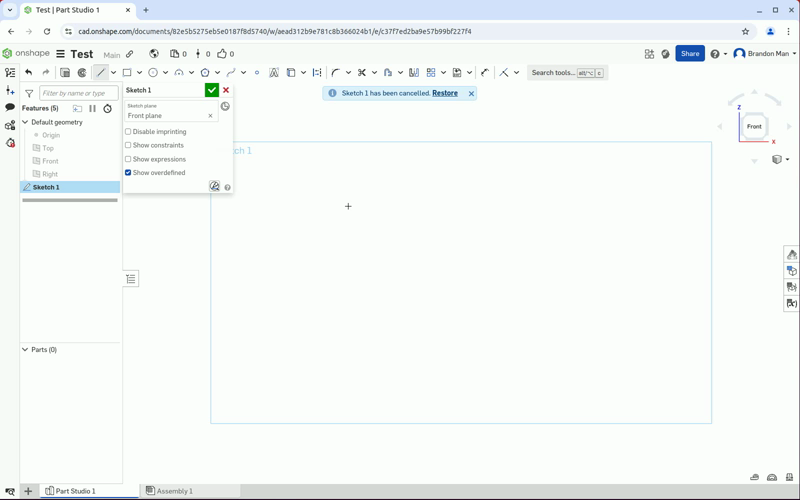
click(348, 205)
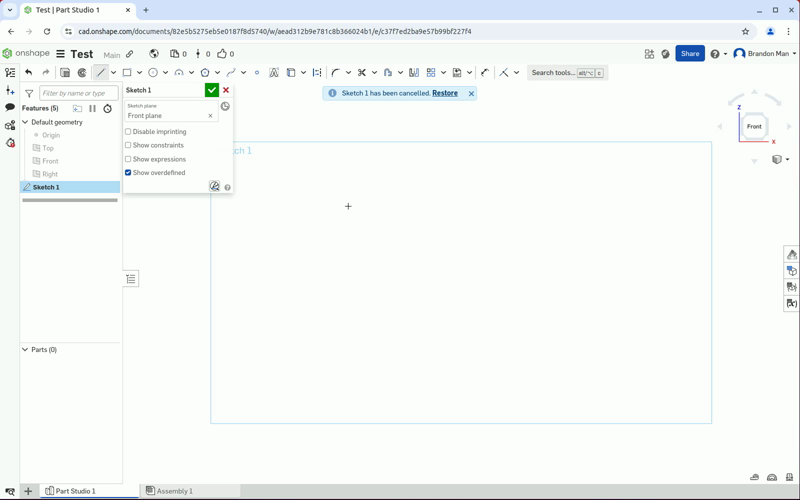
key_up(shift)
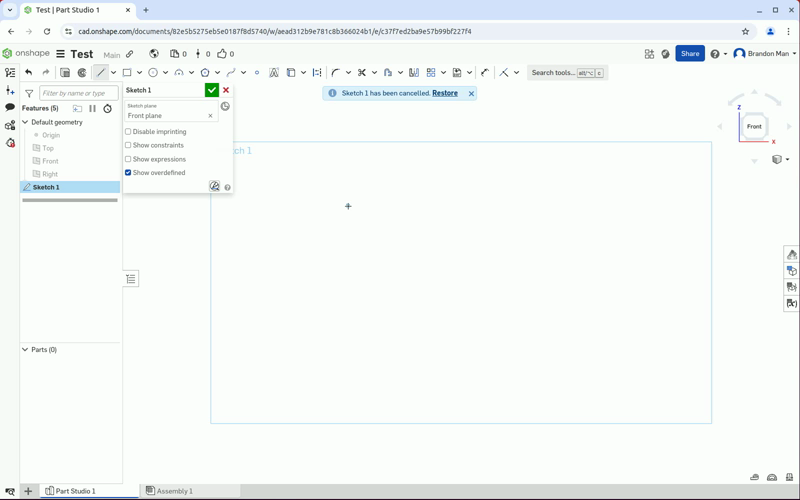
key_down(shift)
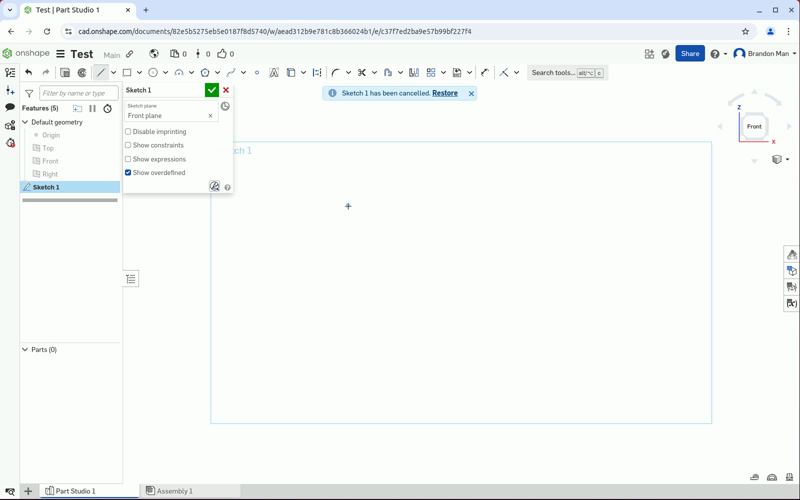
mouse_move(372, 335)
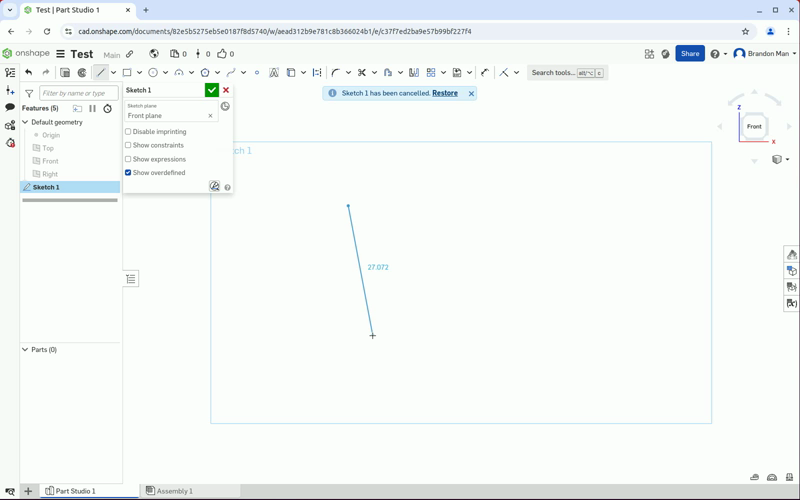
click(372, 335)
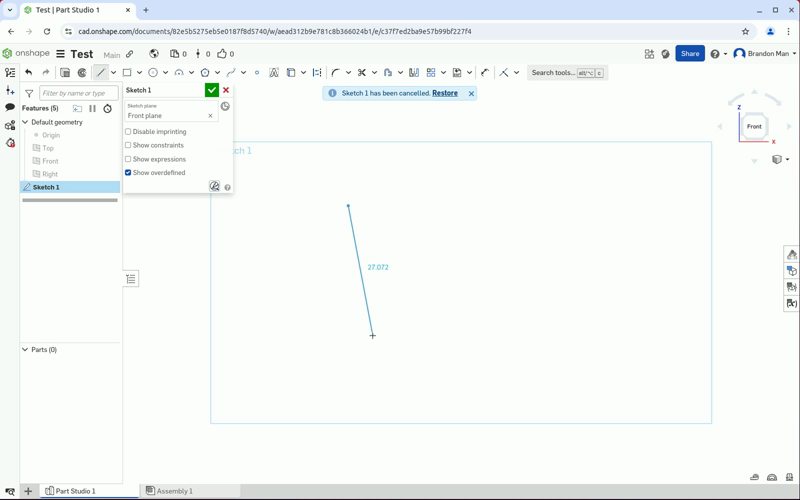
key_up(shift)
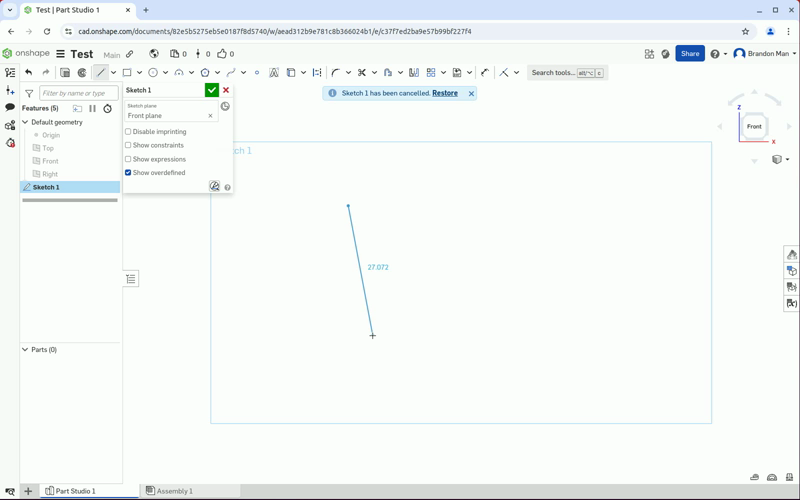
key_down(shift)
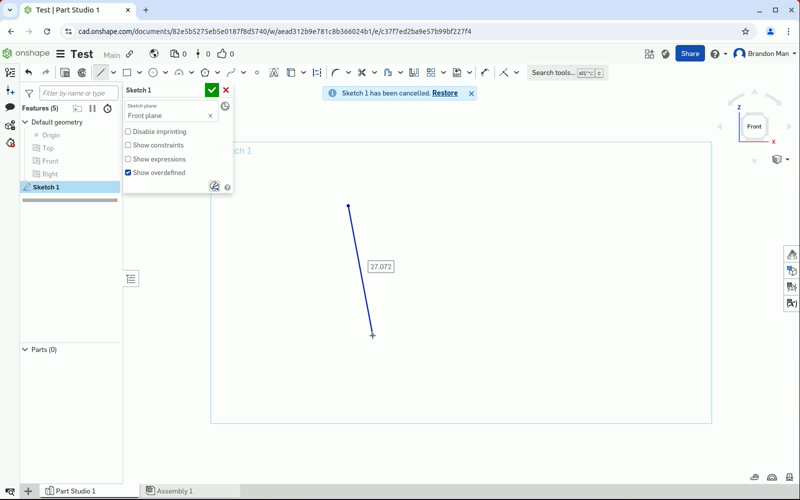
mouse_move(470, 335)
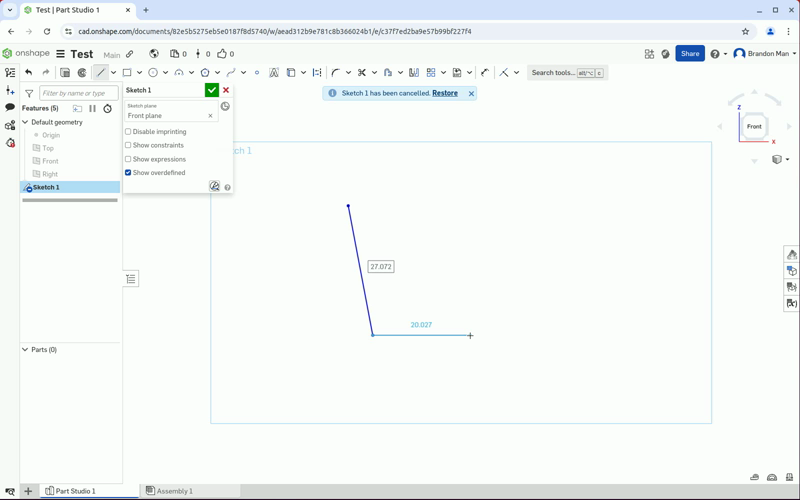
click(470, 335)
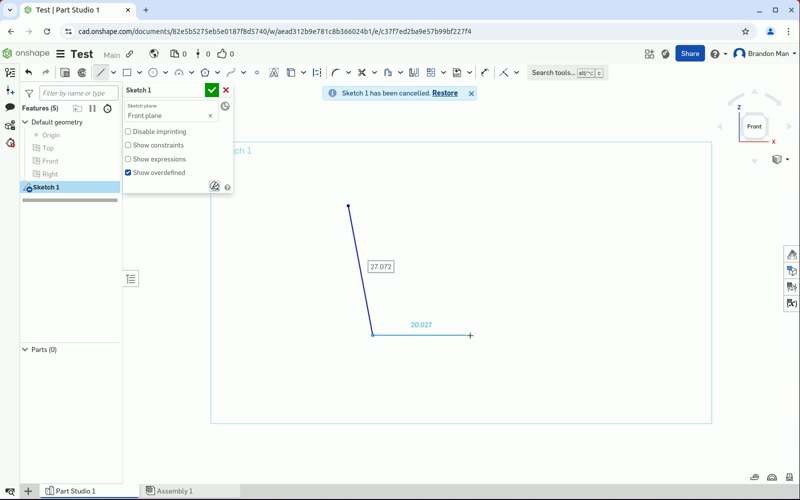
key_up(shift)
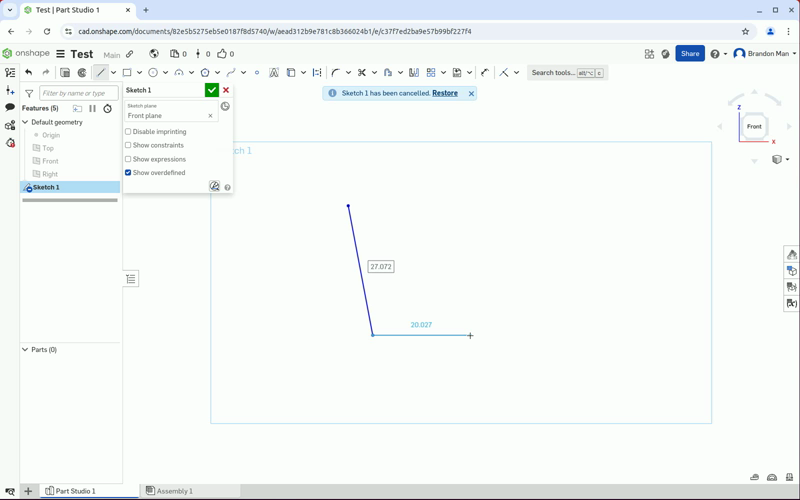
key_down(shift)
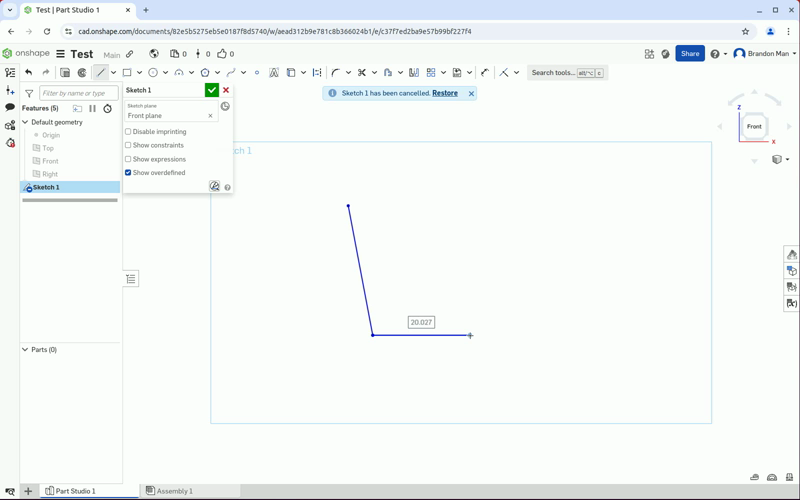
mouse_move(470, 205)
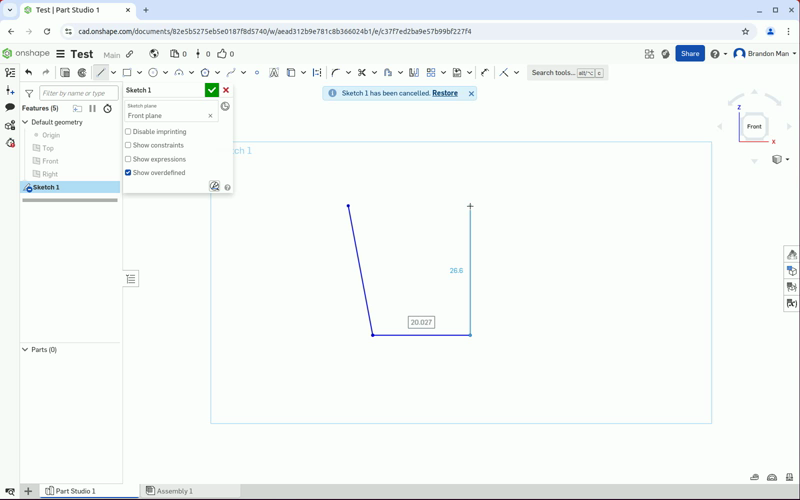
click(470, 205)
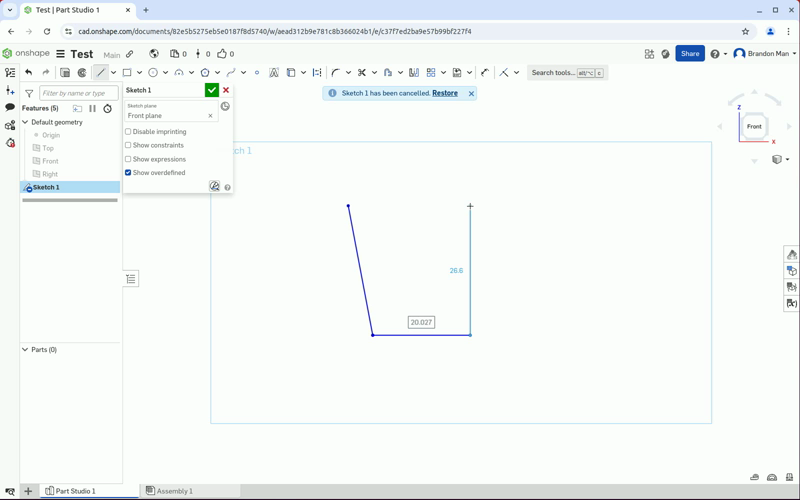
key_up(shift)
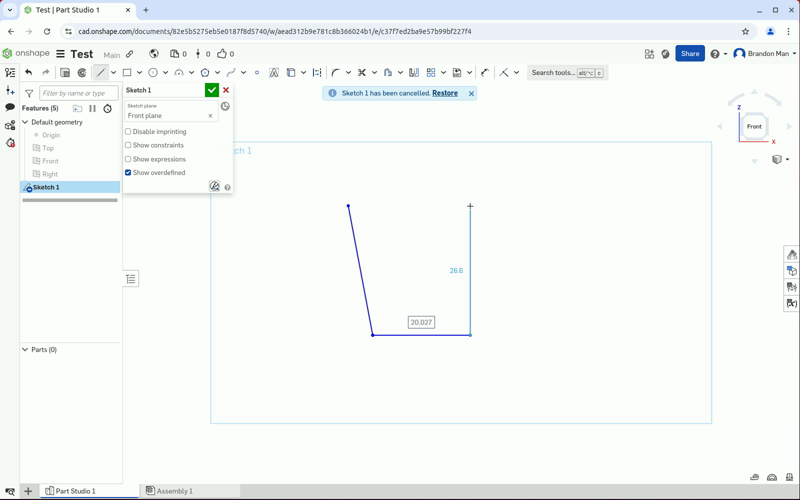
key_down(shift)
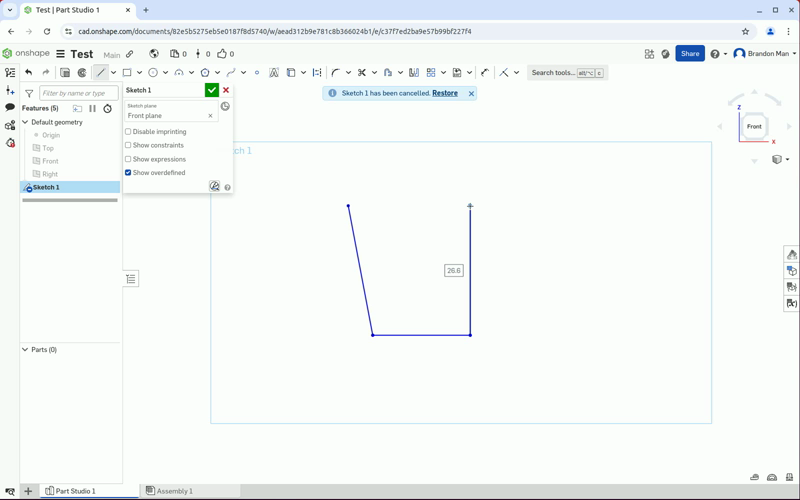
mouse_move(348, 205)
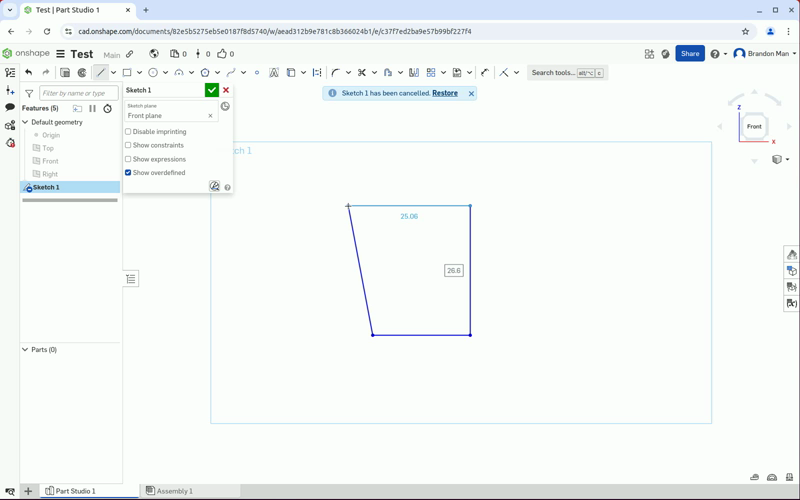
key_up(shift)
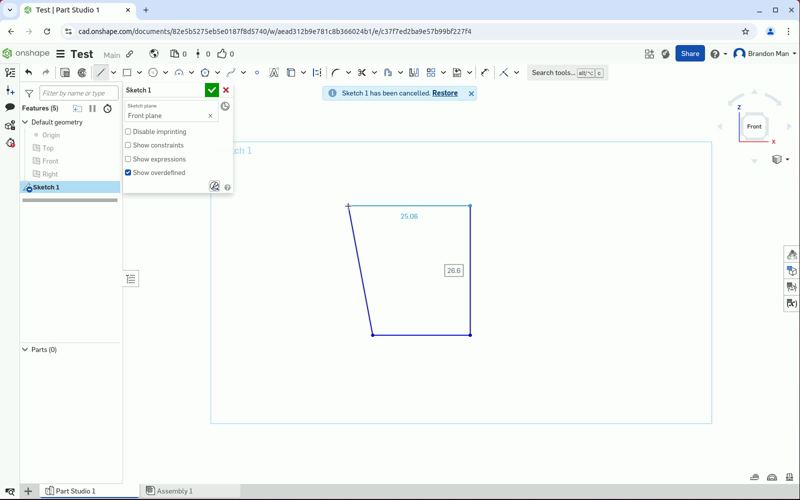
click(348, 205)
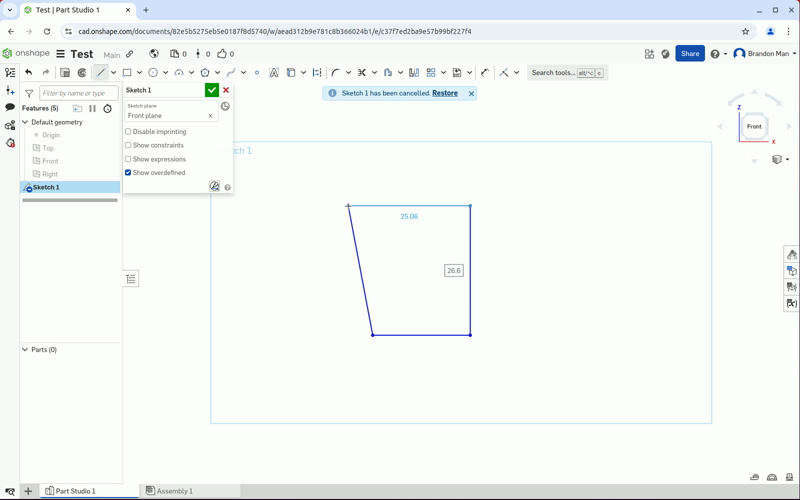
key(esc)
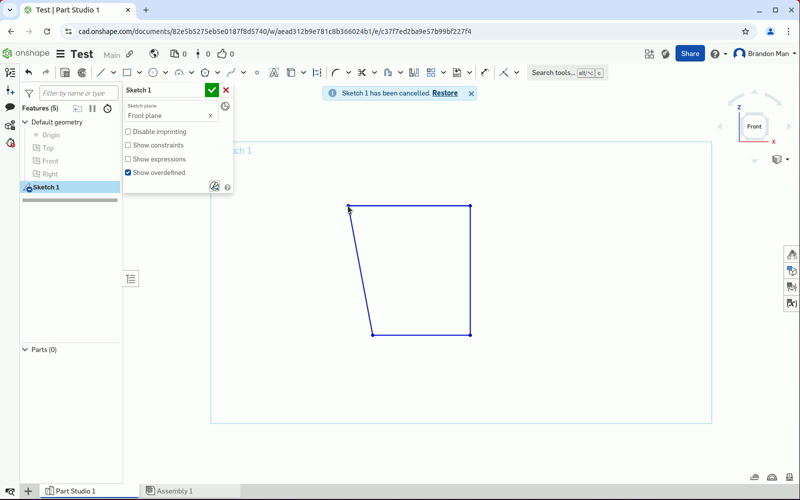
mouse_move(402, 229)
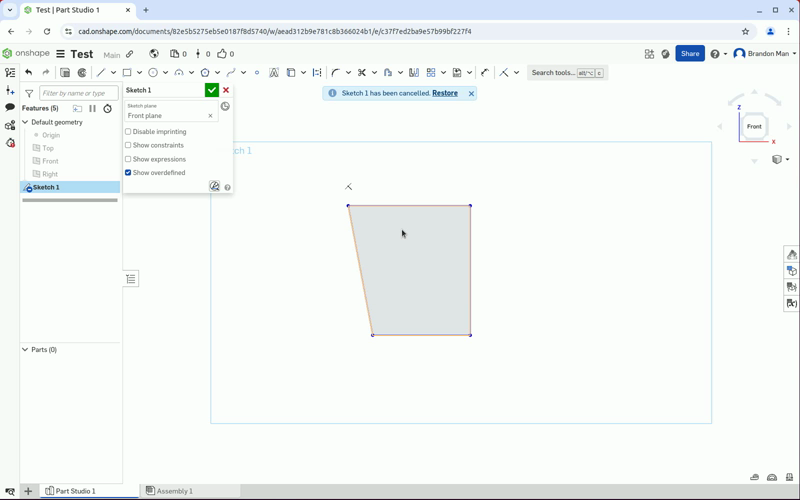
click(402, 229)
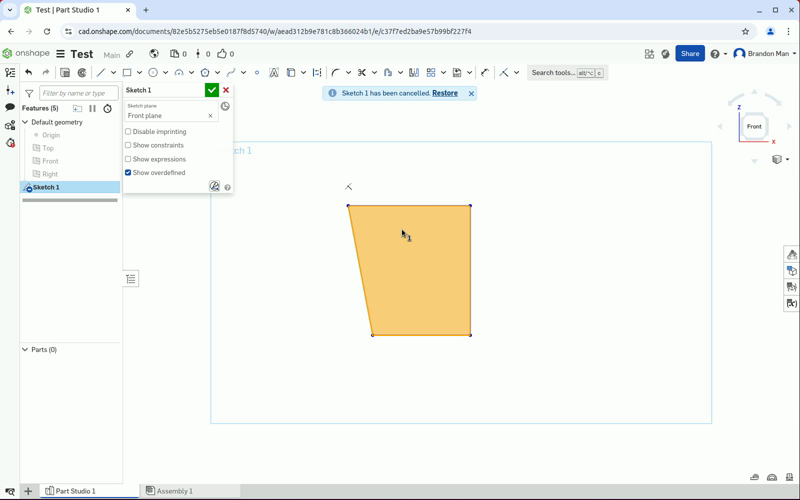
mouse_move(73, 352)
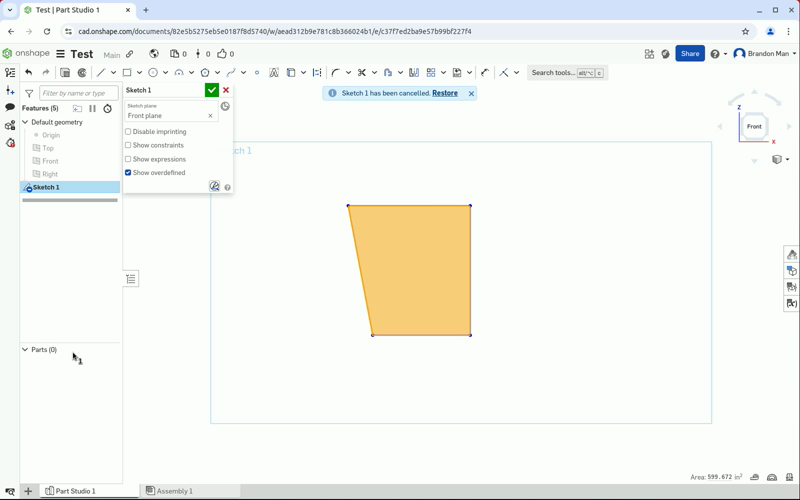
key(shift+y)
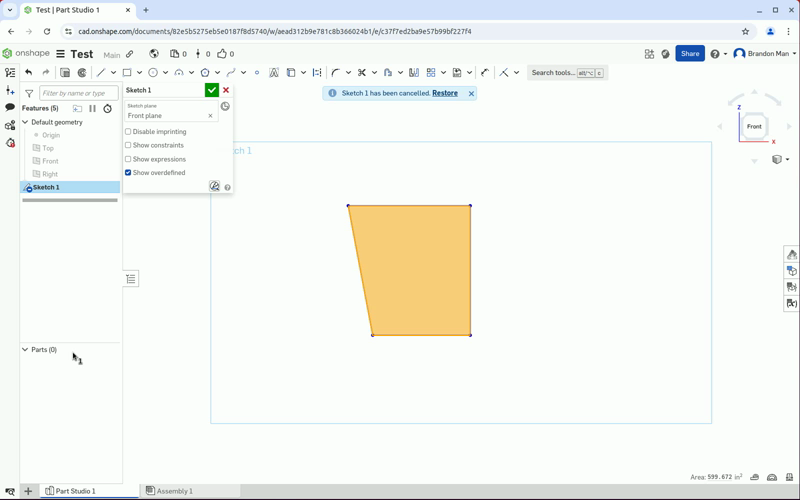
key(shift+e)
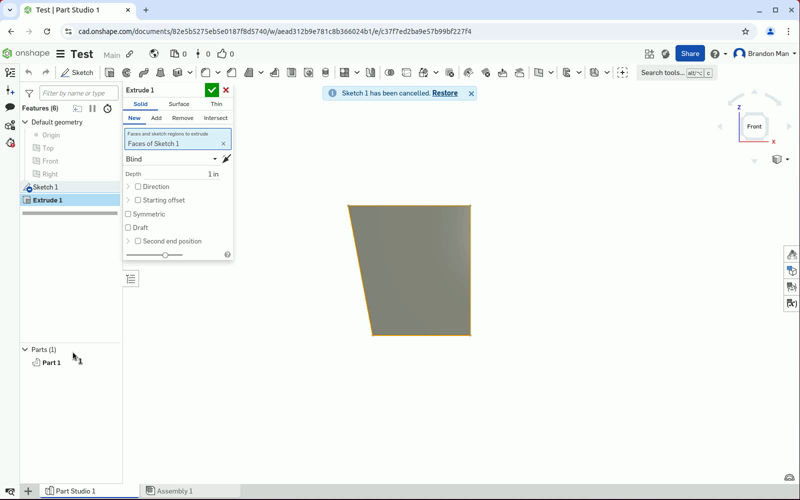
mouse_move(143, 106)
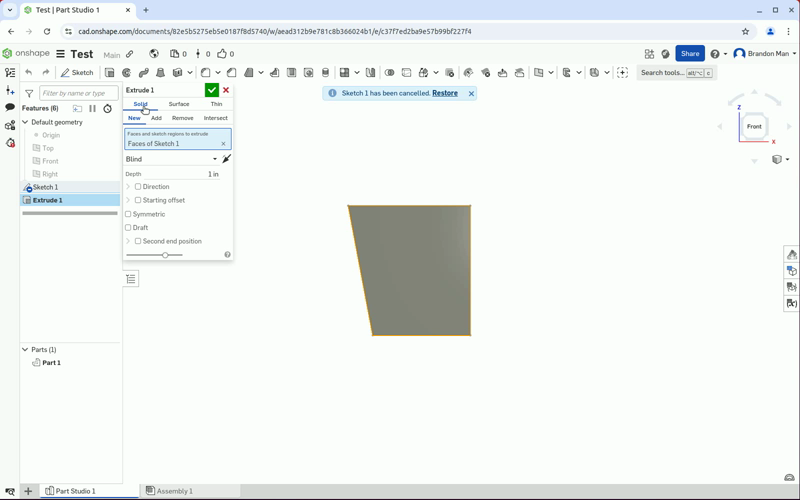
click(143, 106)
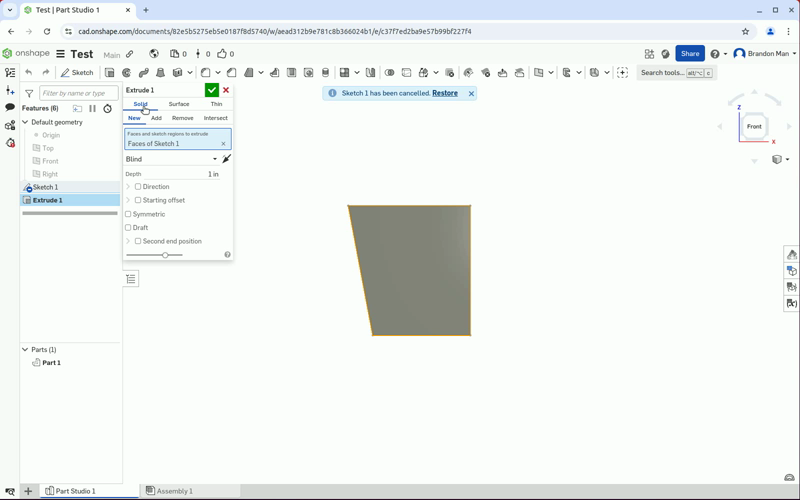
mouse_move(137, 120)
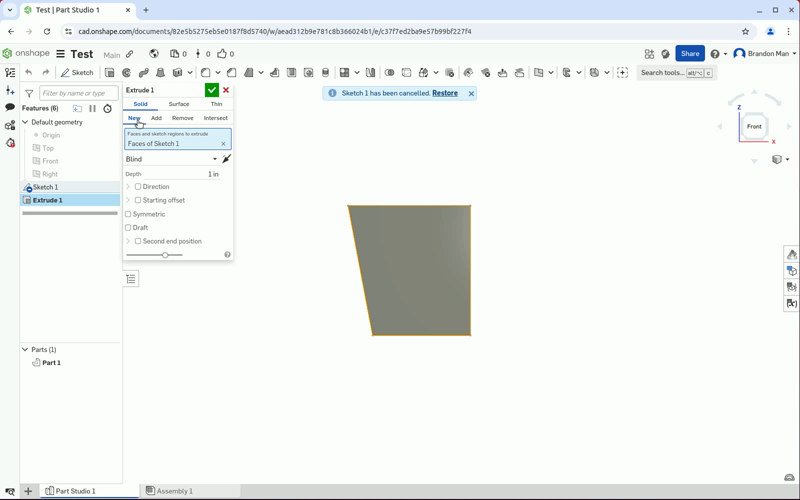
click(137, 120)
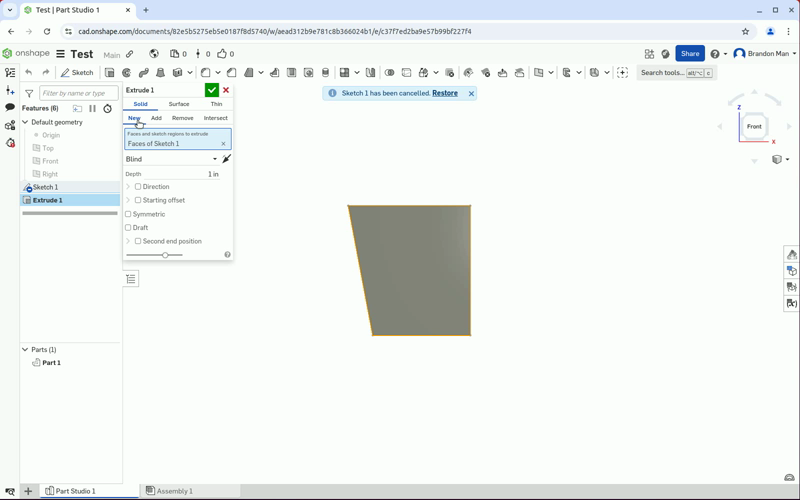
key(tab, 4)
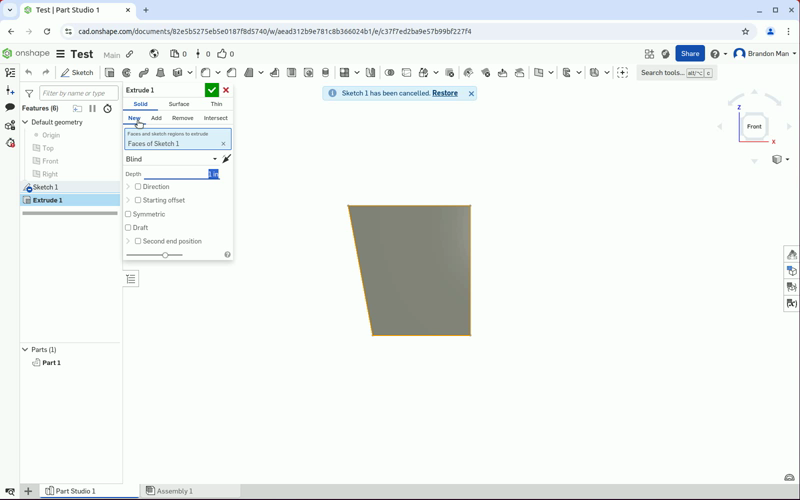
text(4.092)
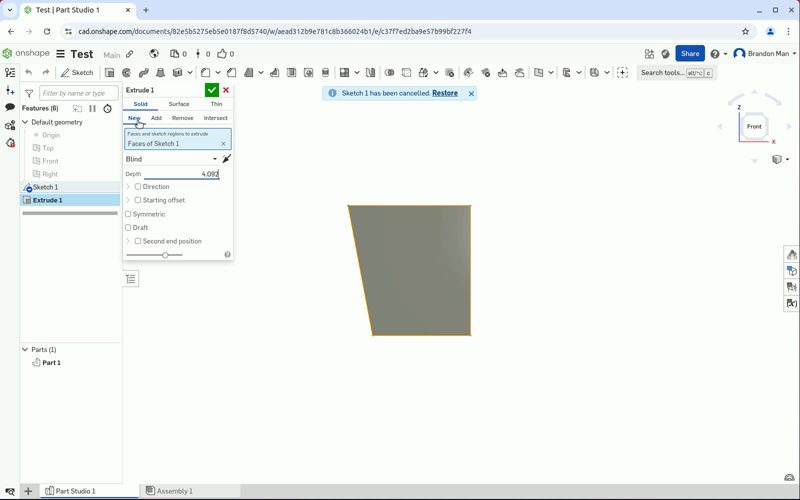
key(enter)
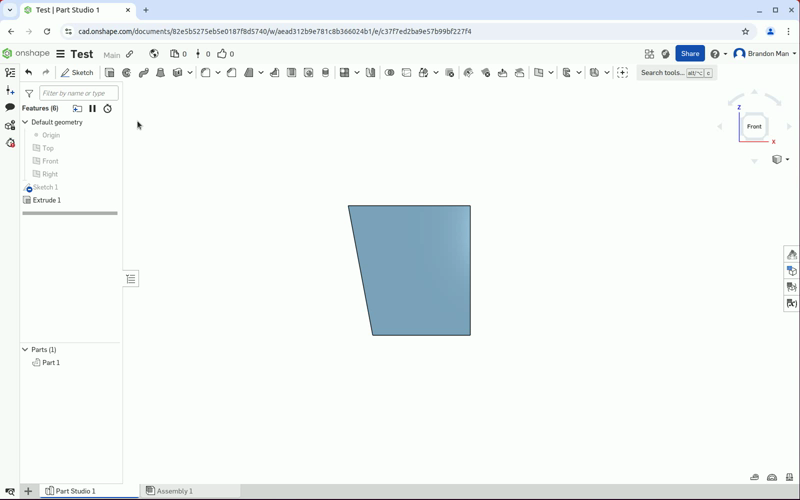
key(shift+h)
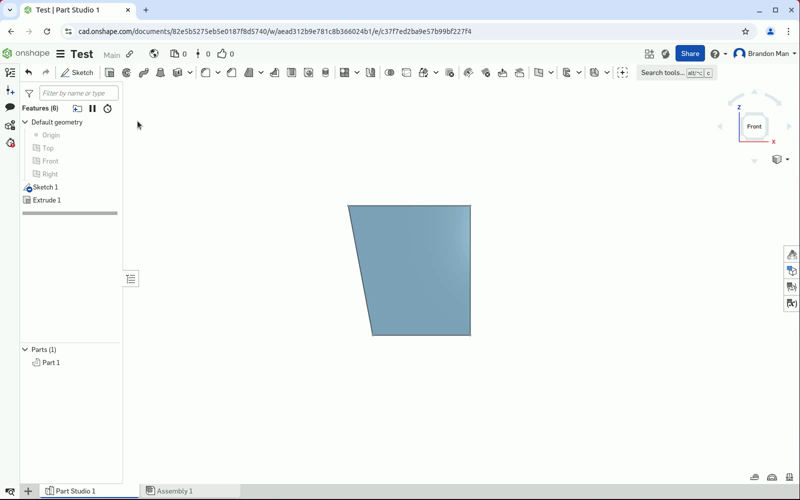
key(shift+h)
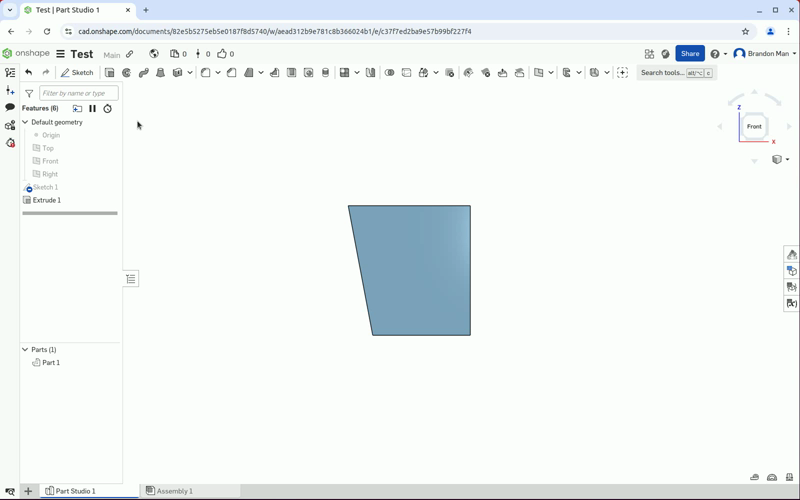
mouse_move(73, 189)
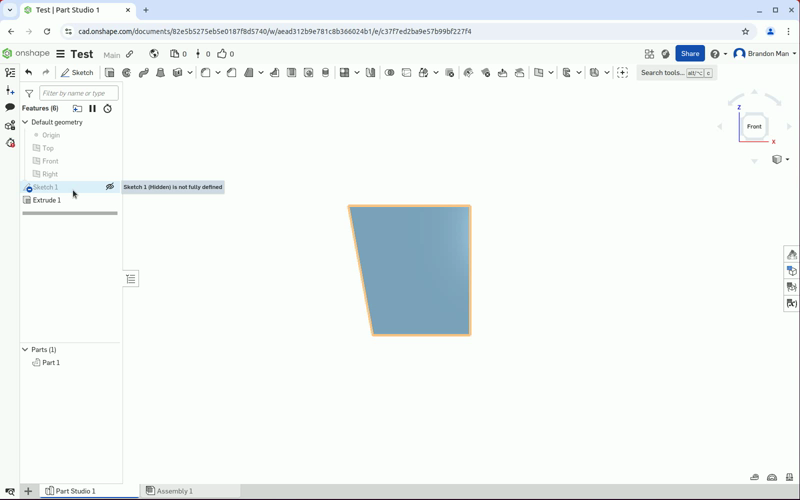
click(73, 189)
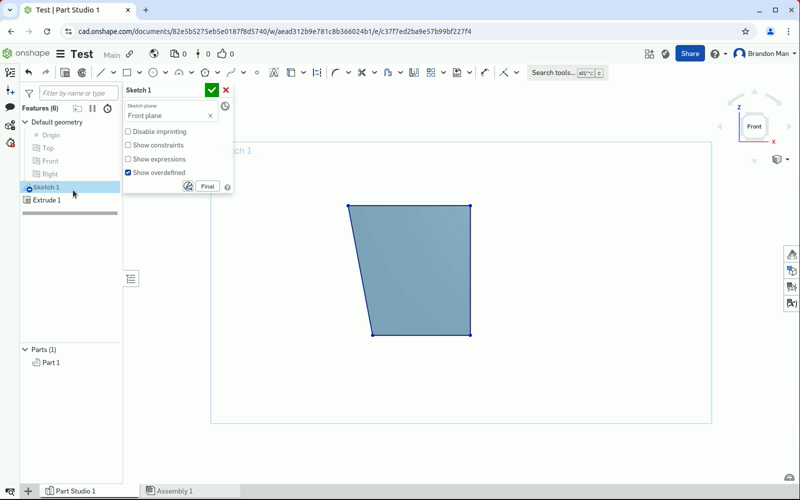
mouse_move(229, 92)
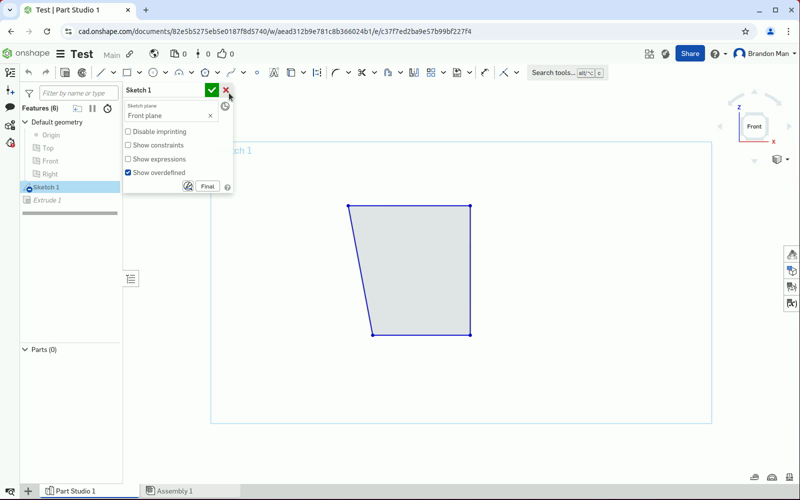
click(229, 92)
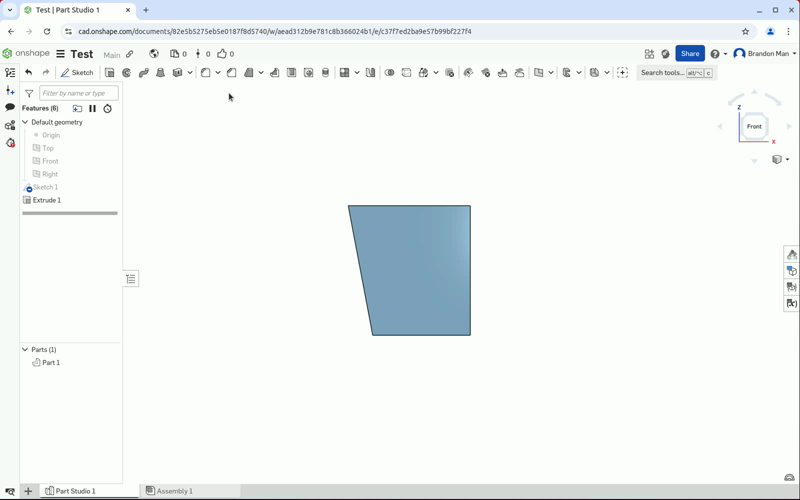
mouse_move(541, 75)
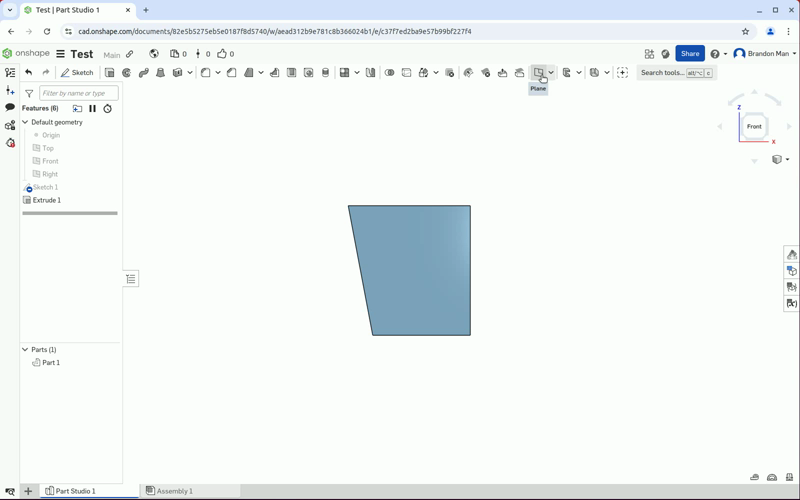
click(541, 75)
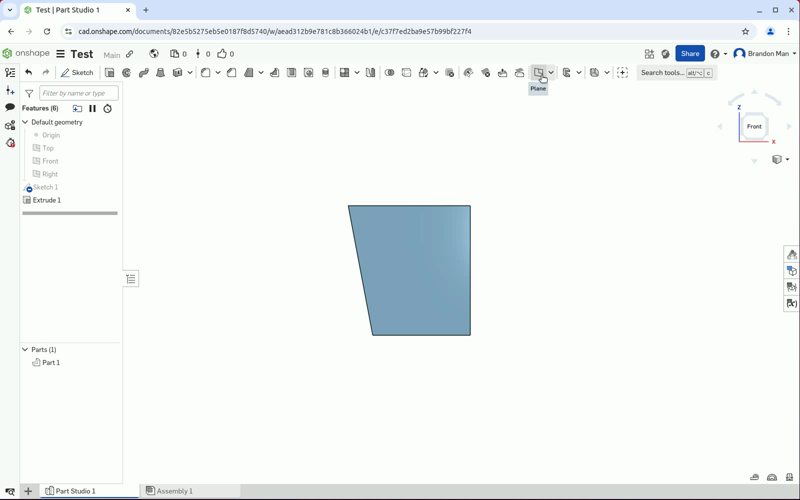
mouse_move(73, 163)
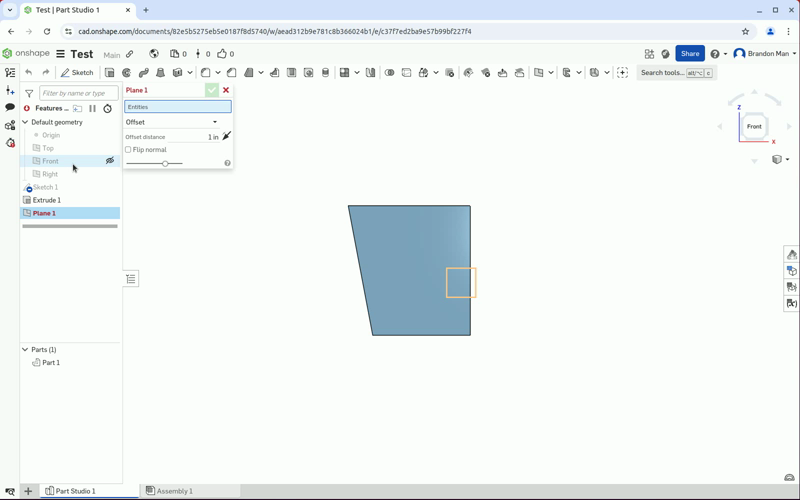
click(73, 163)
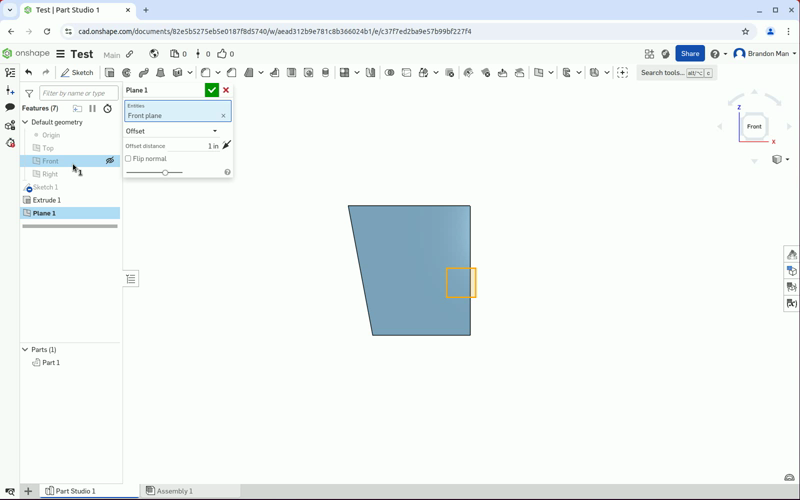
key(tab, 2)
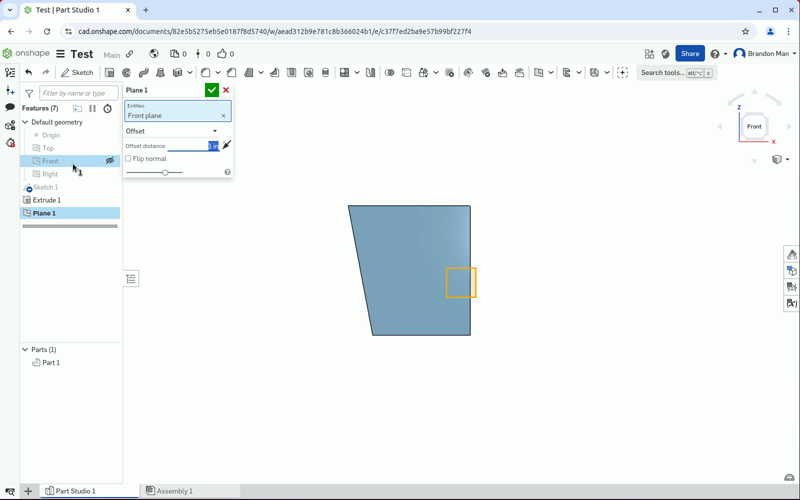
text(4.098)
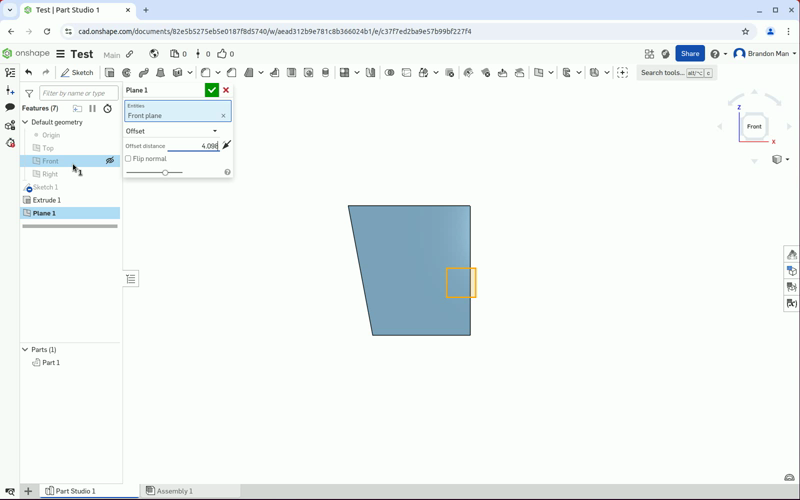
key(enter, 2)
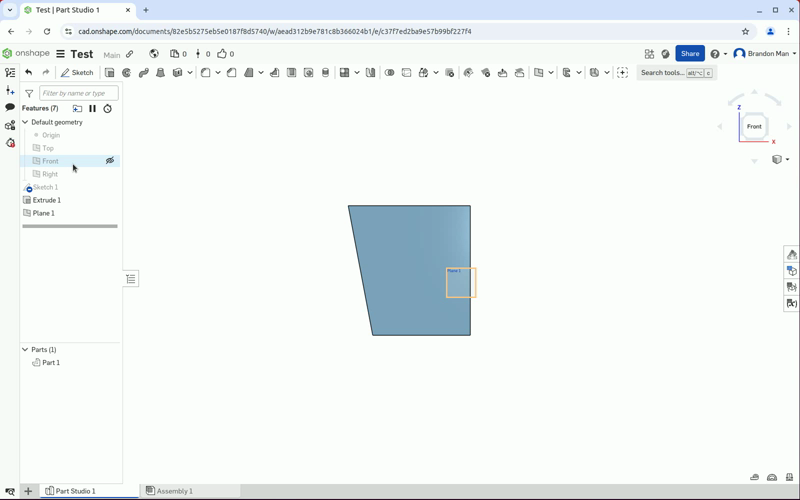
key(shift+s)
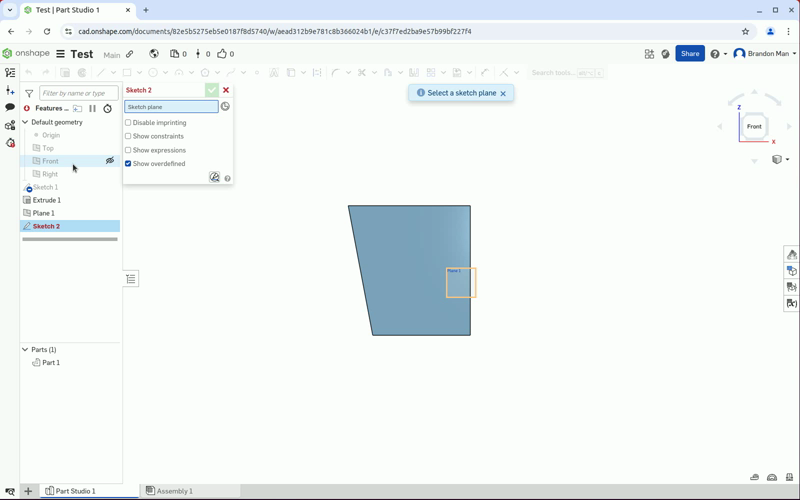
mouse_move(73, 215)
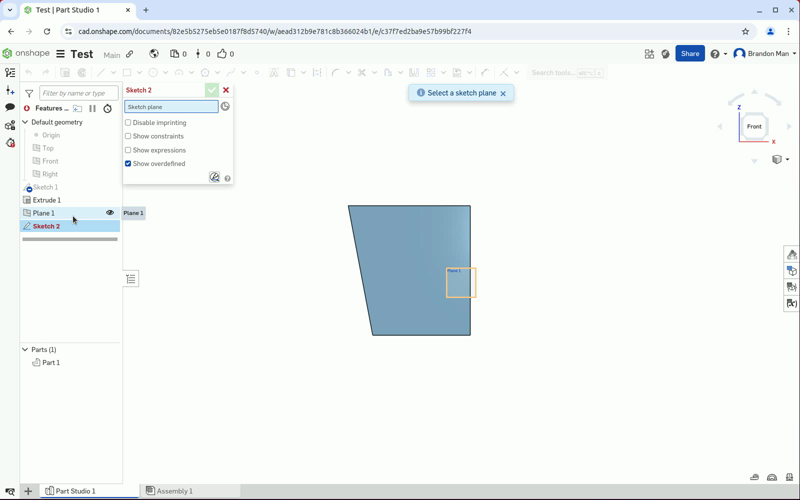
click(73, 215)
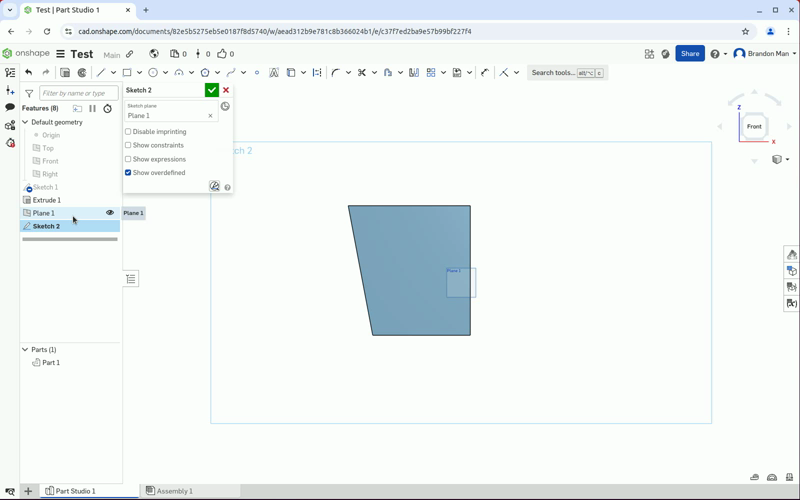
mouse_move(73, 352)
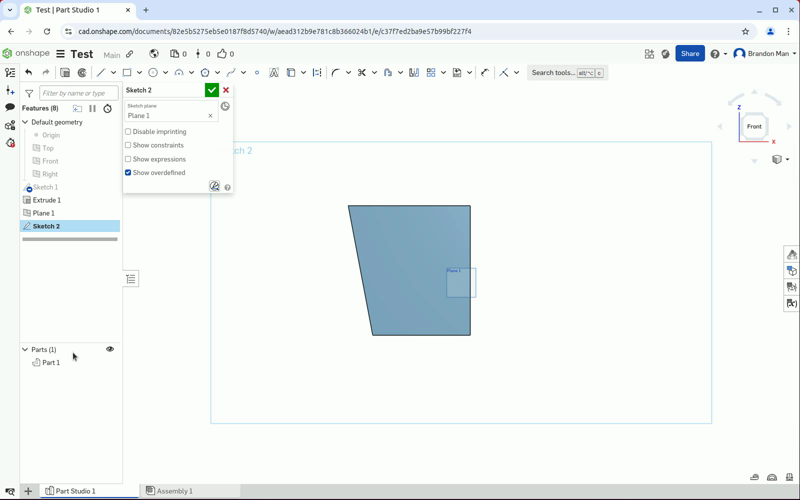
key(y)
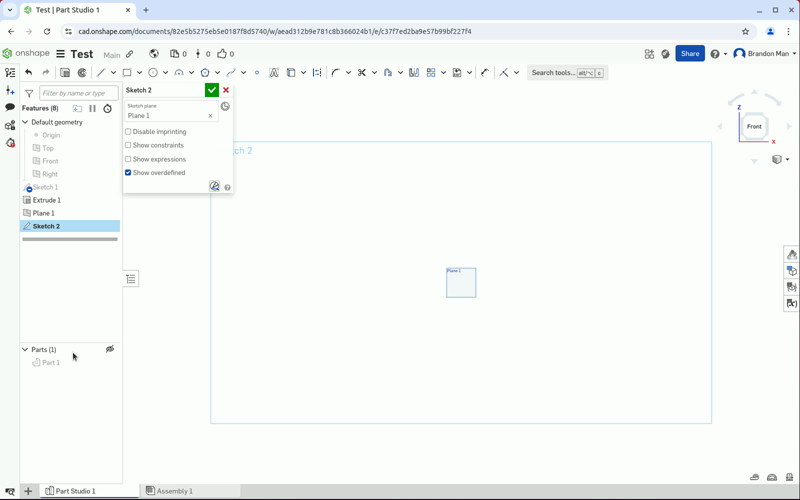
key(c)
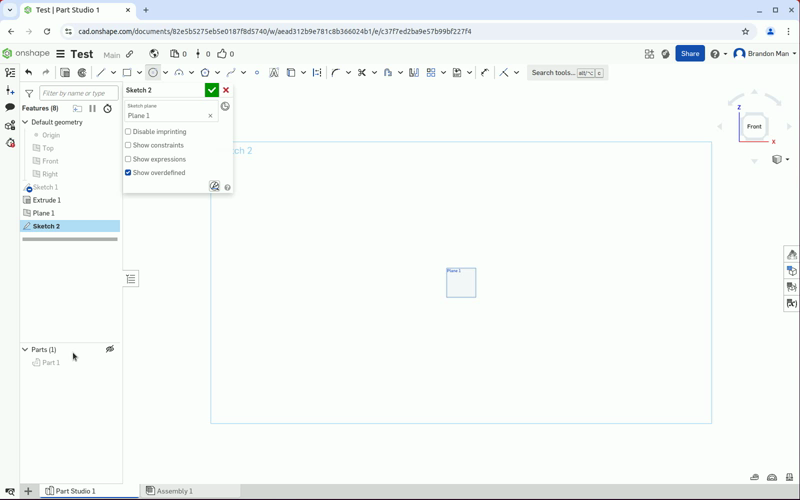
key_down(shift)
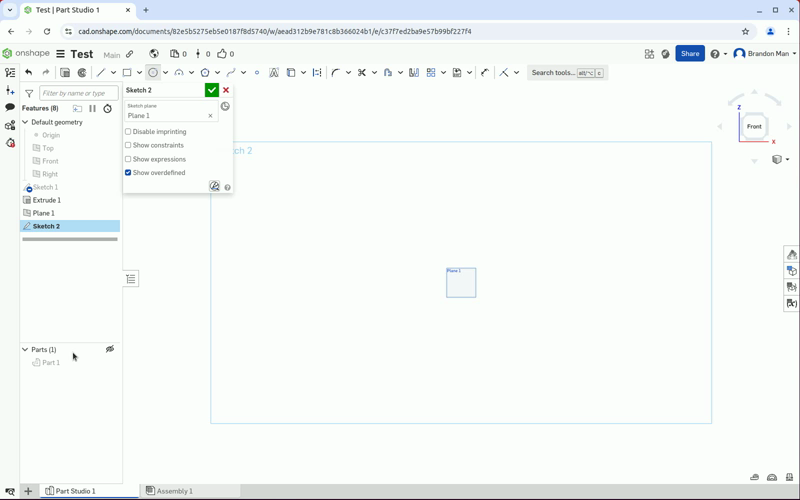
mouse_move(392, 288)
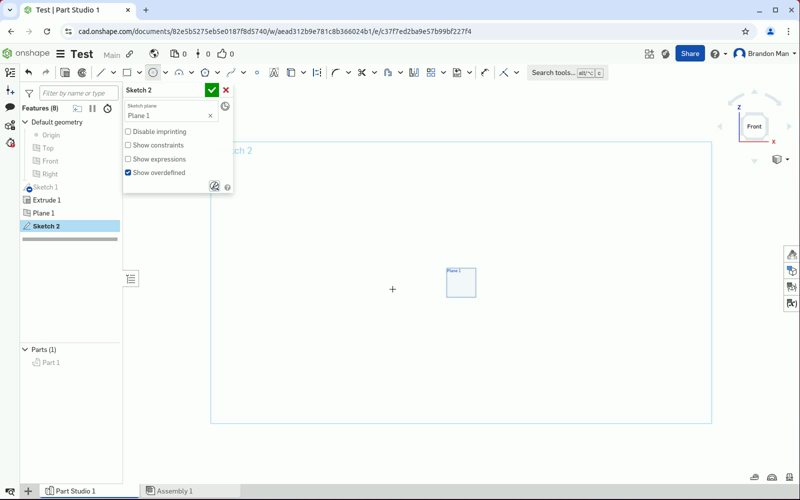
click(392, 288)
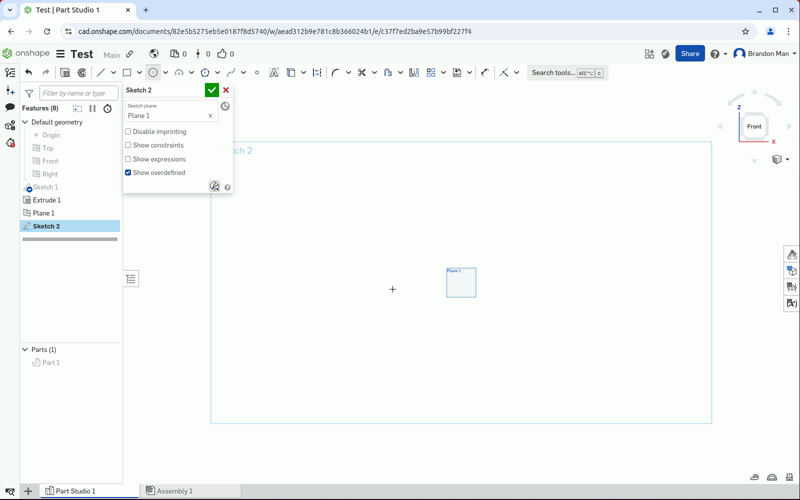
key_up(shift)
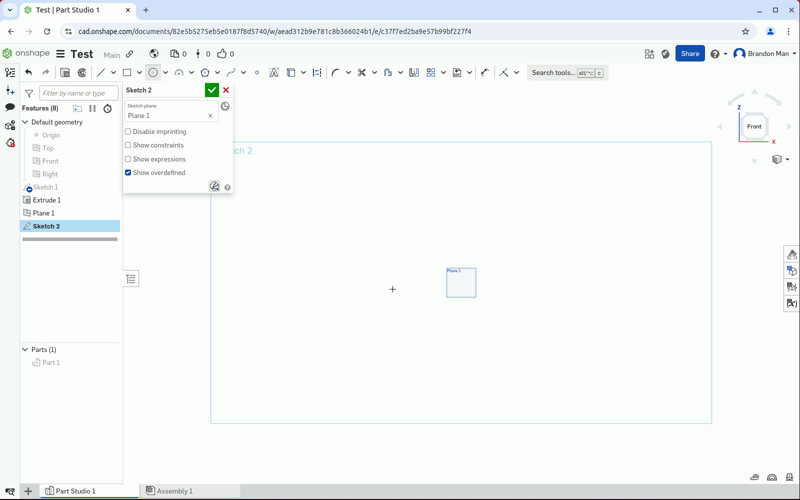
mouse_move(393, 288)
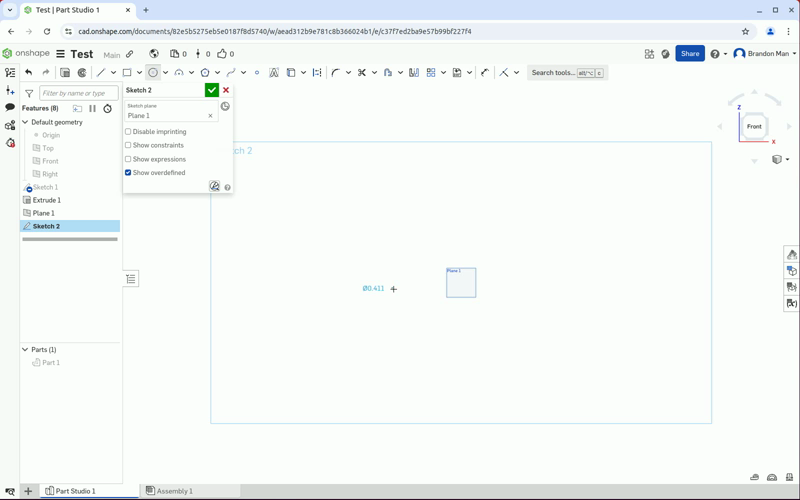
scroll(6)
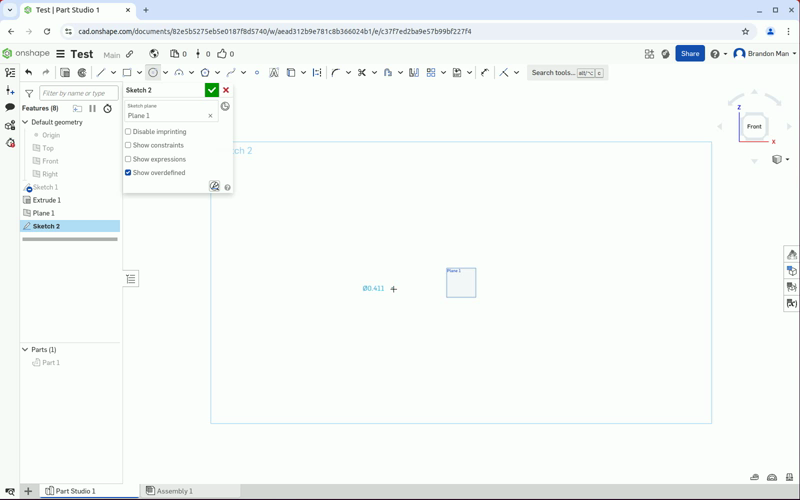
scroll(6)
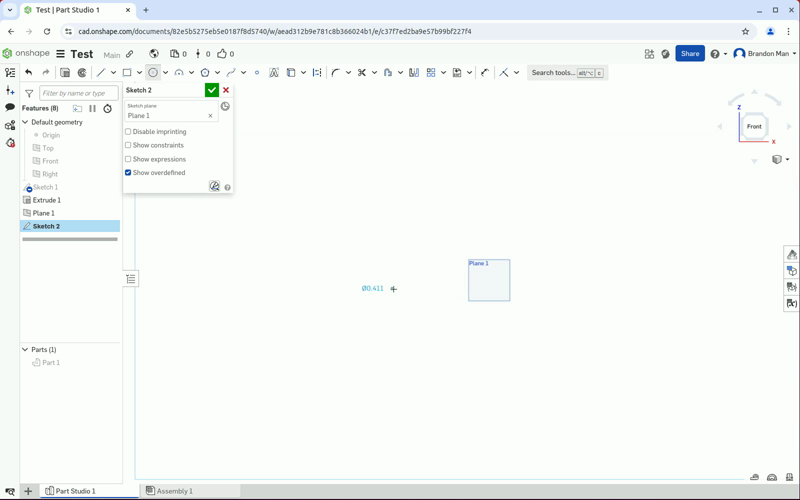
scroll(6)
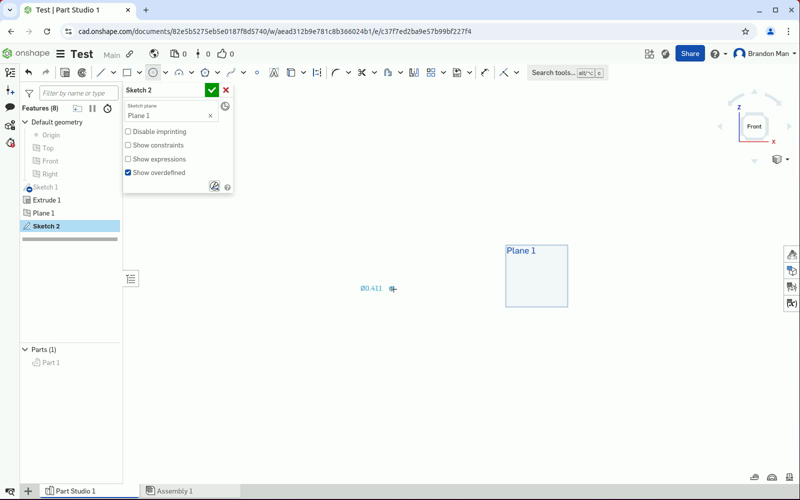
scroll(6)
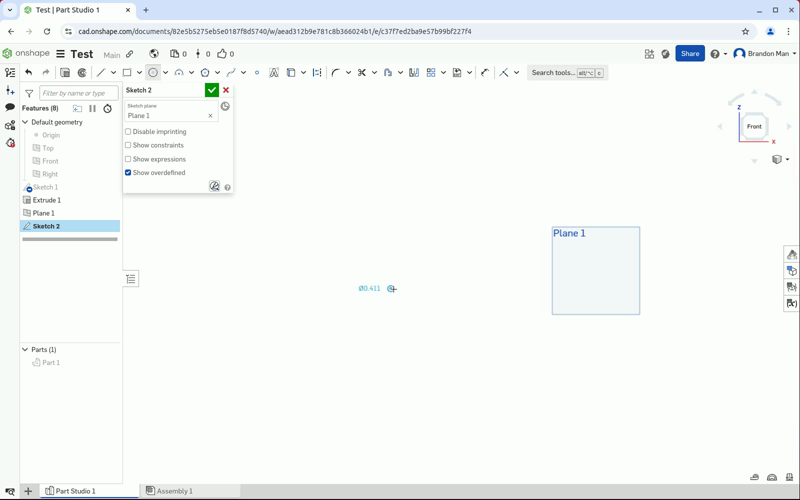
scroll(6)
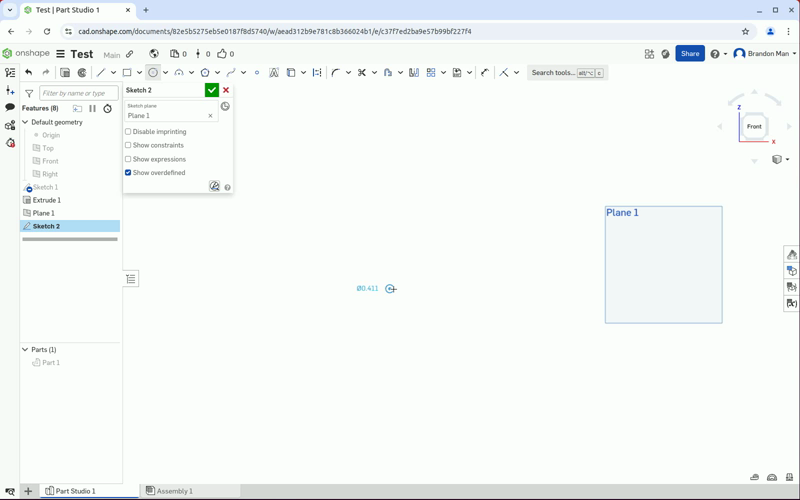
scroll(6)
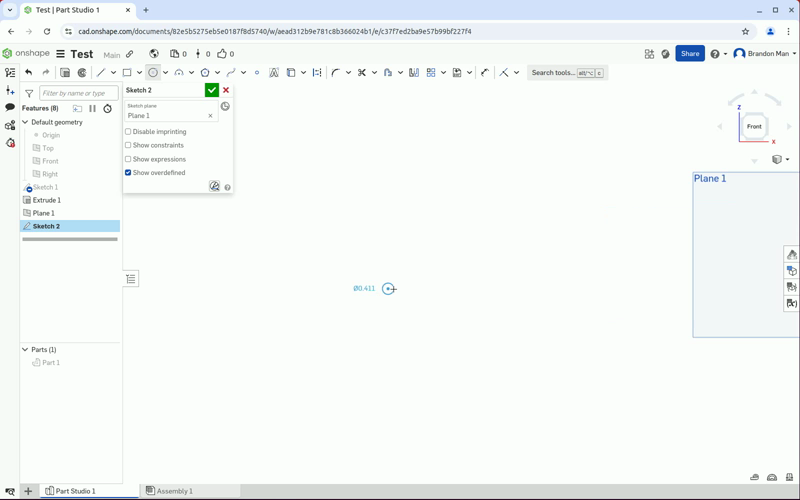
scroll(6)
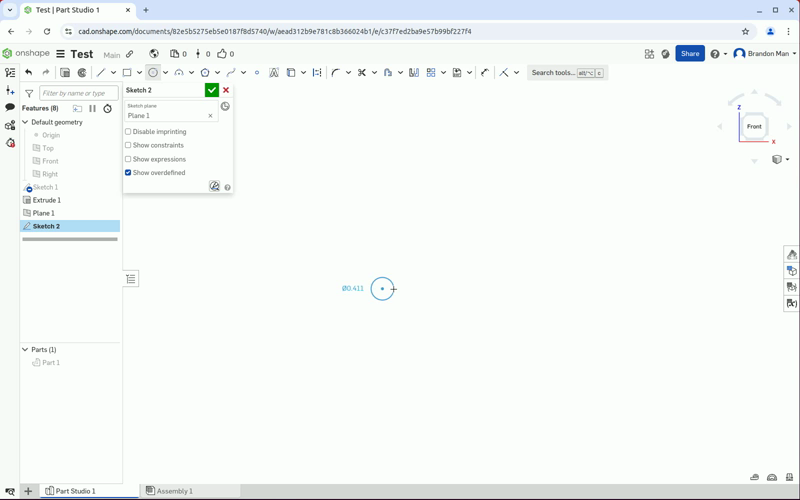
click(393, 288)
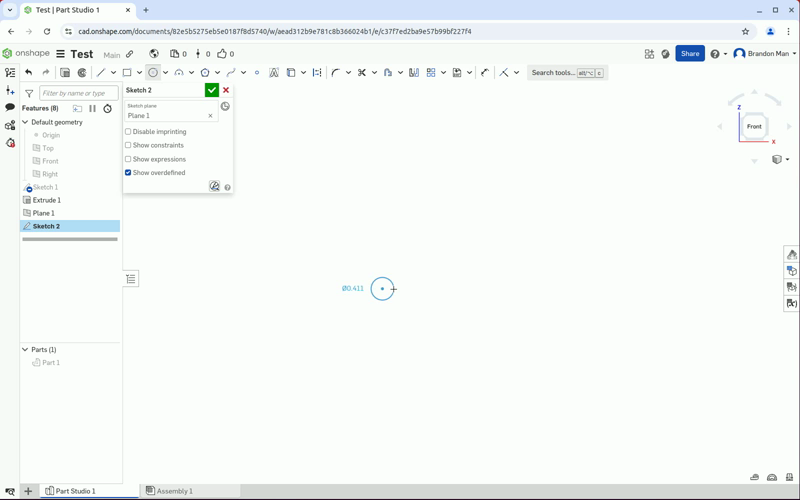
scroll(-6)
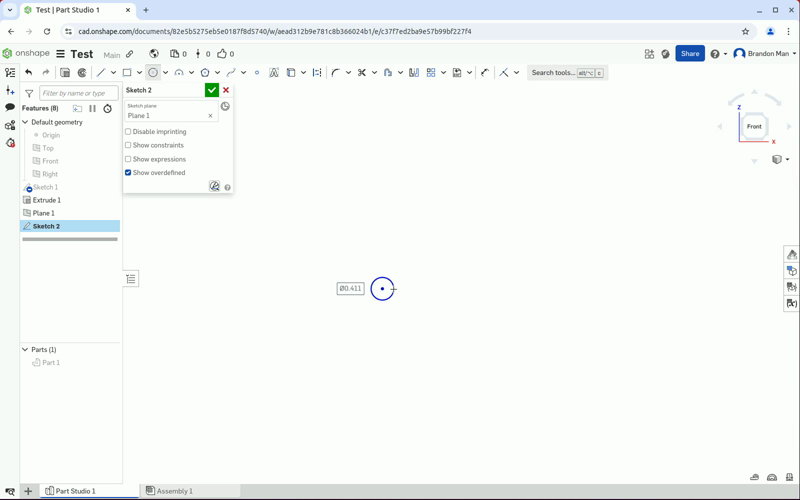
scroll(-6)
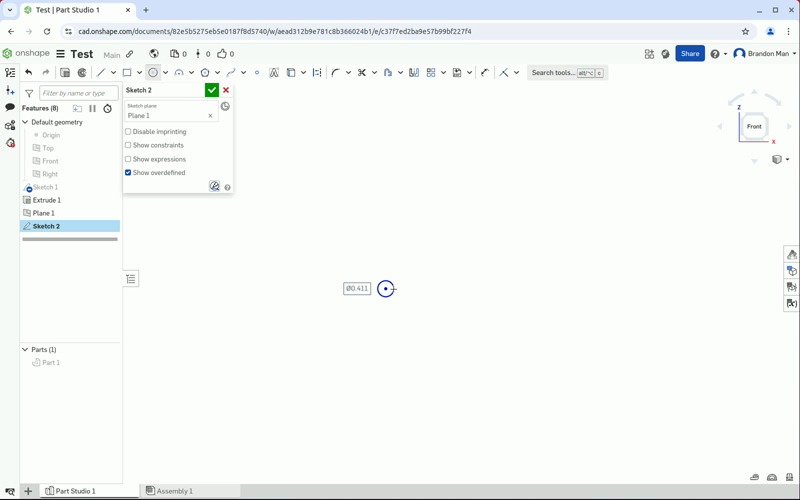
scroll(-6)
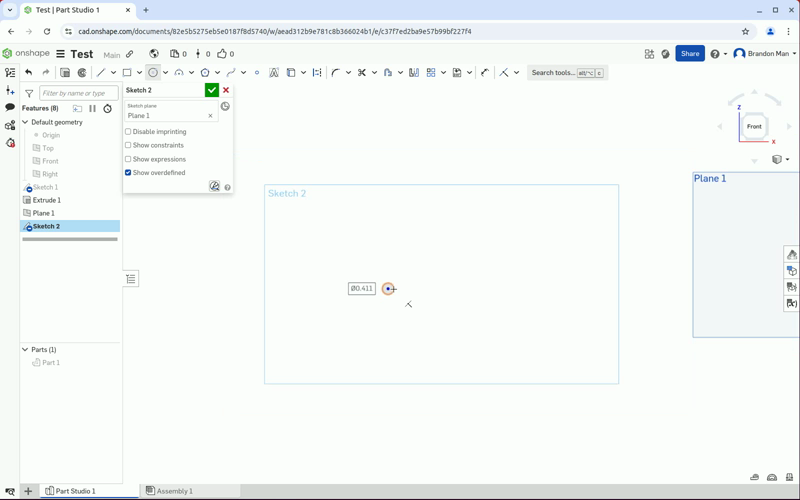
scroll(-6)
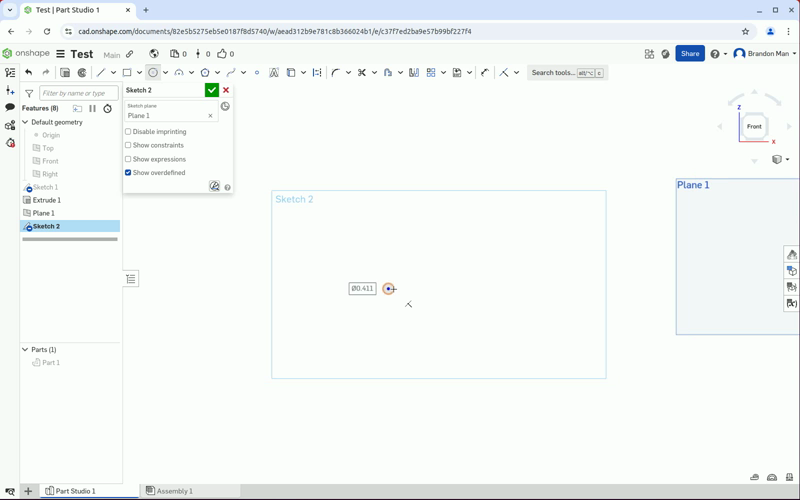
scroll(-6)
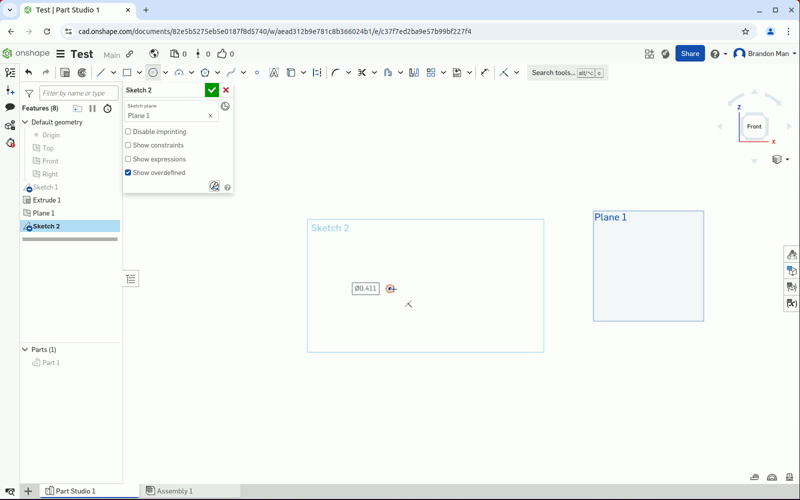
scroll(-6)
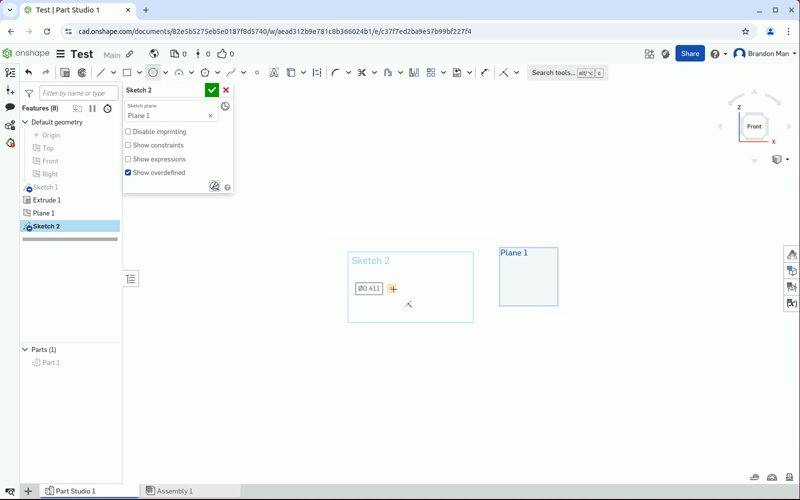
scroll(-6)
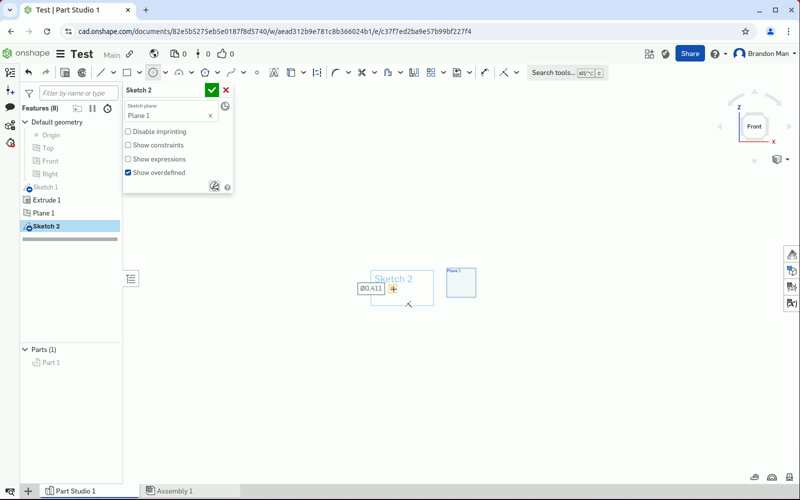
key(esc)
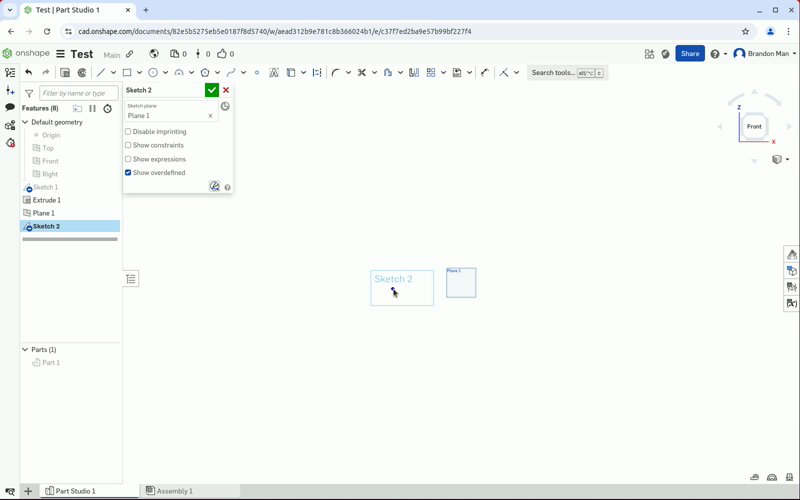
mouse_move(392, 289)
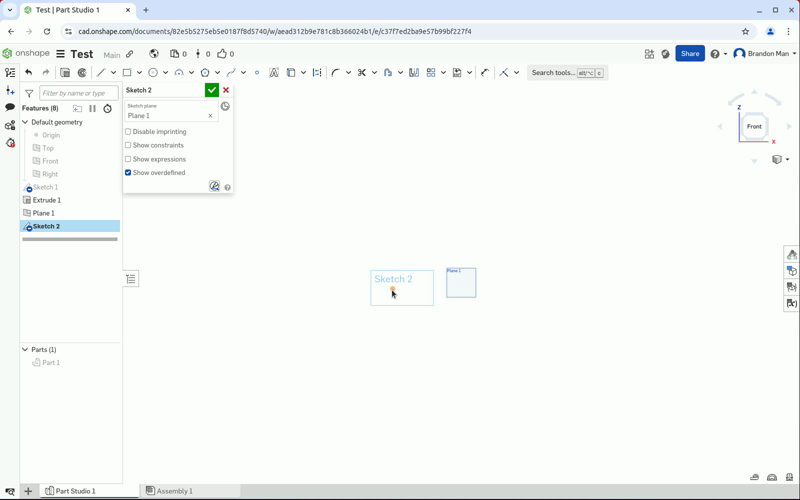
scroll(6)
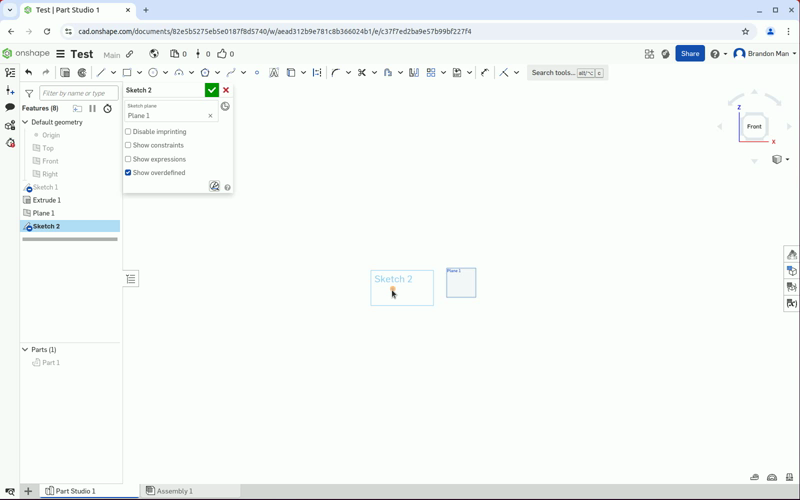
scroll(6)
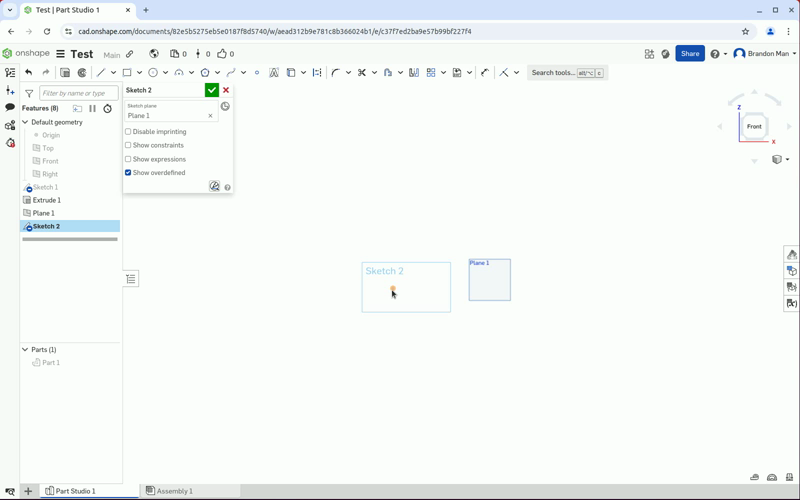
scroll(6)
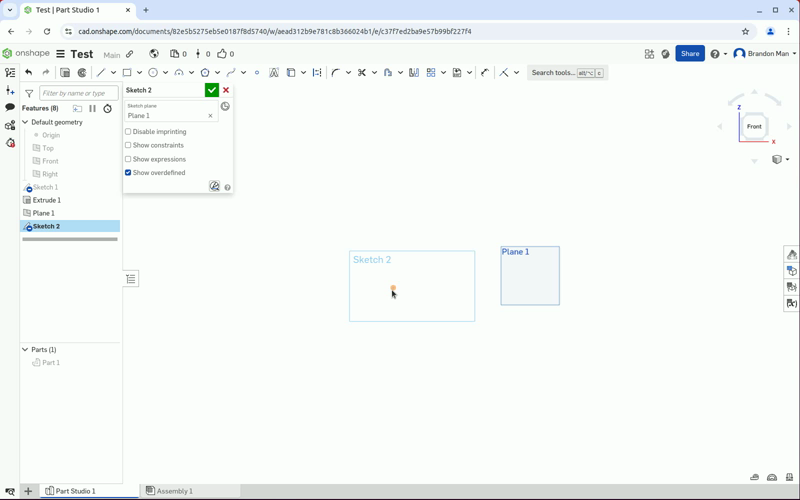
scroll(6)
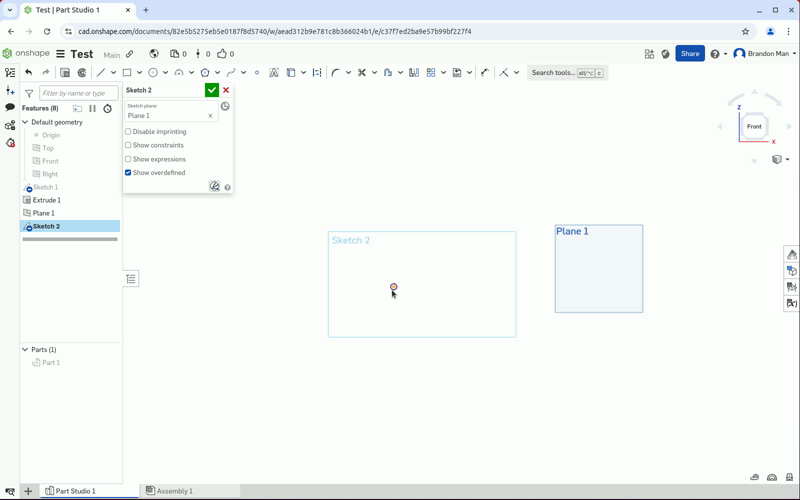
scroll(6)
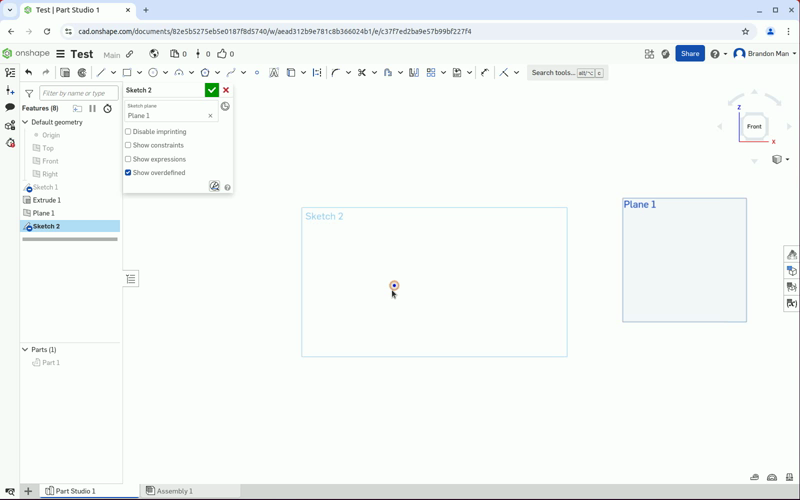
scroll(6)
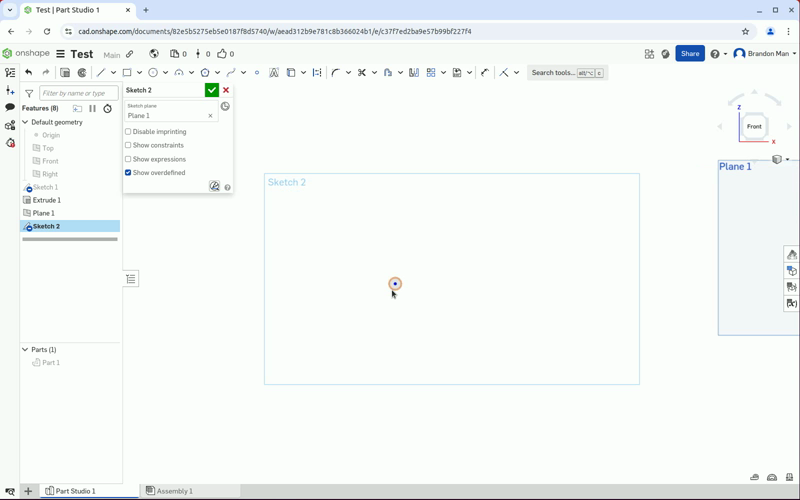
scroll(6)
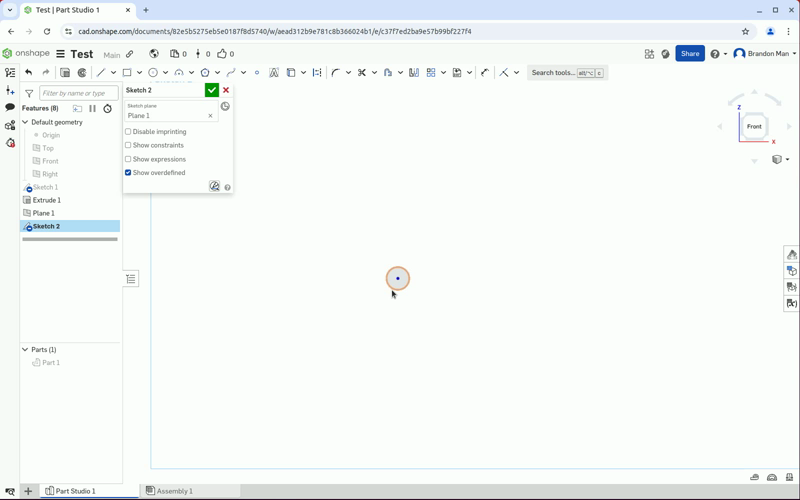
click(392, 289)
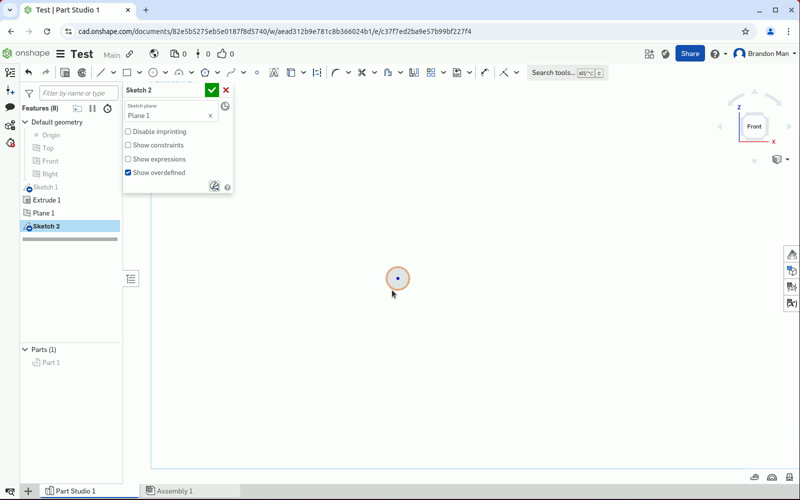
scroll(-6)
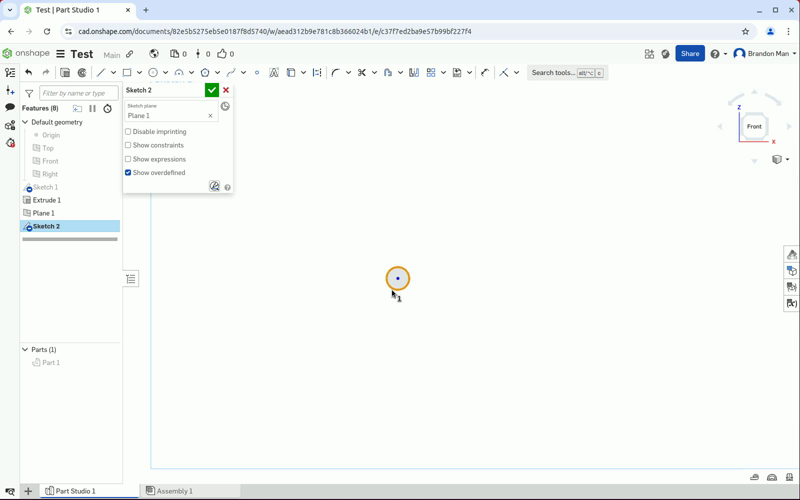
scroll(-6)
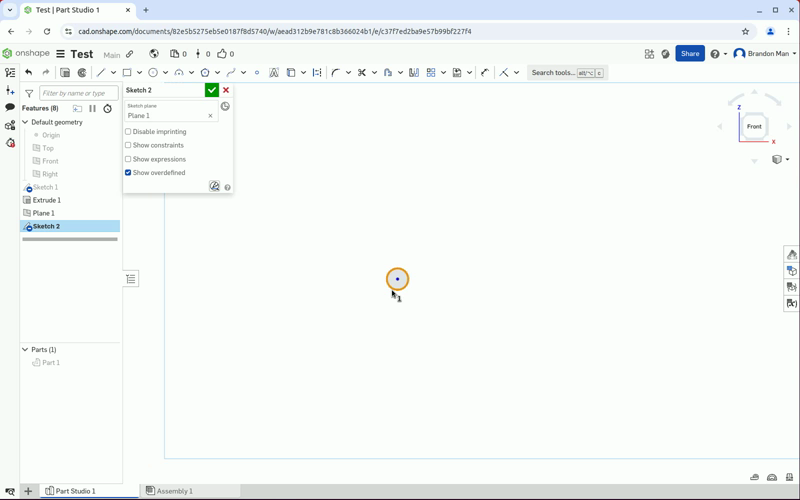
scroll(-6)
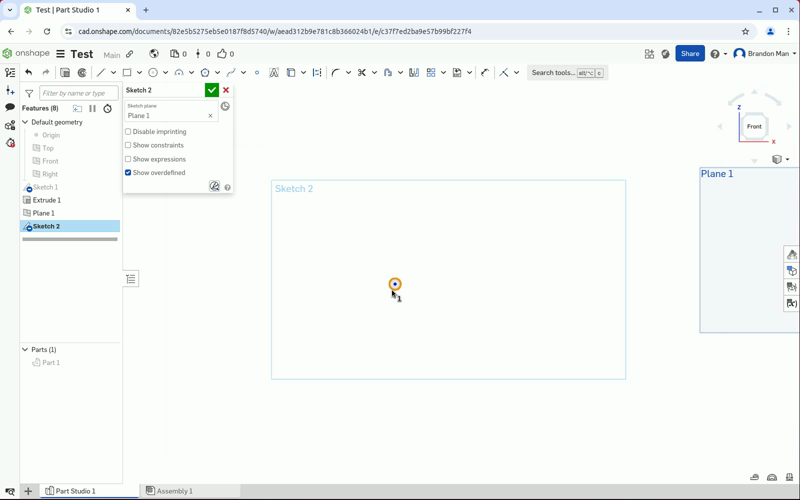
scroll(-6)
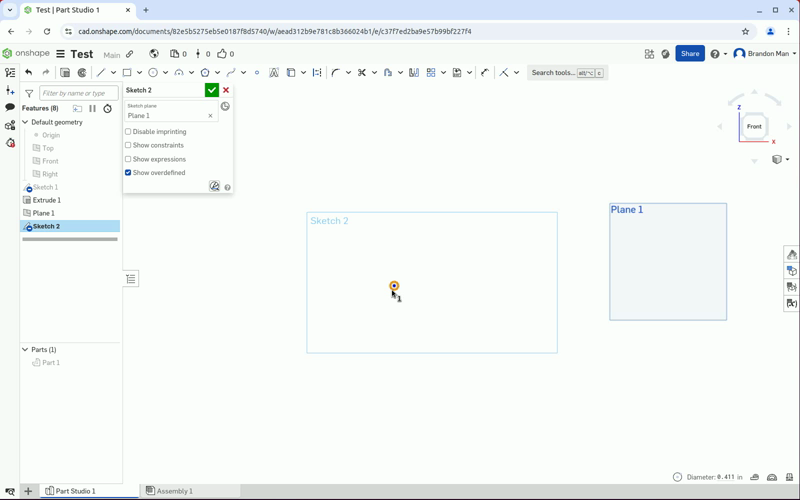
scroll(-6)
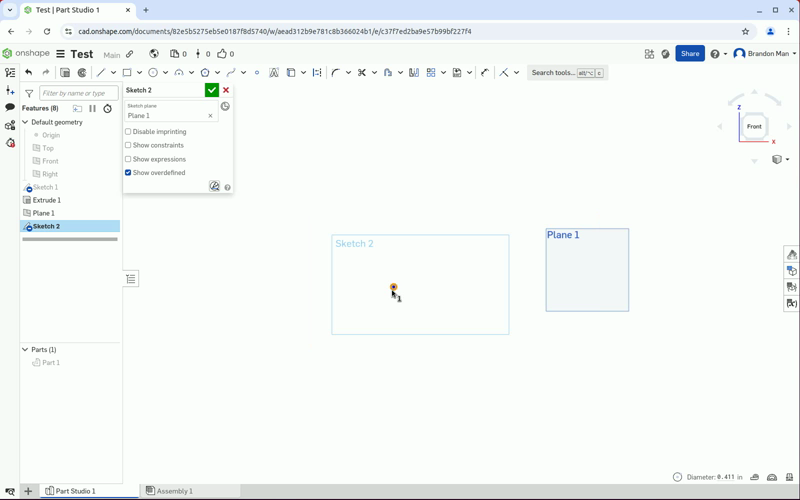
scroll(-6)
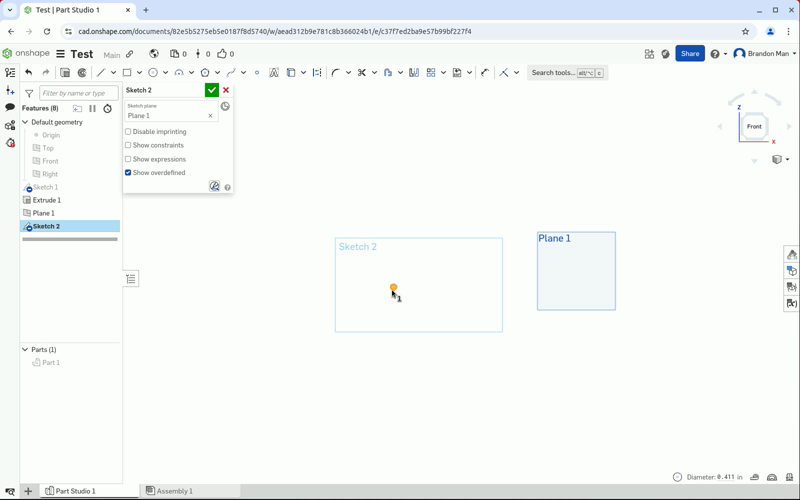
scroll(-6)
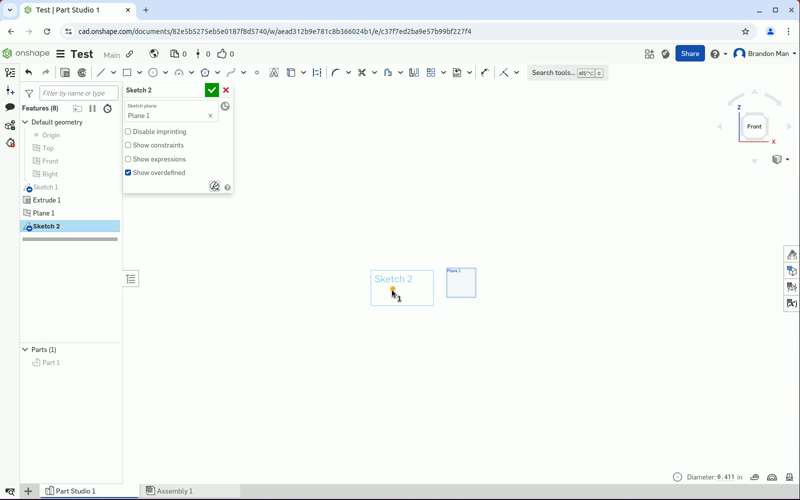
mouse_move(73, 352)
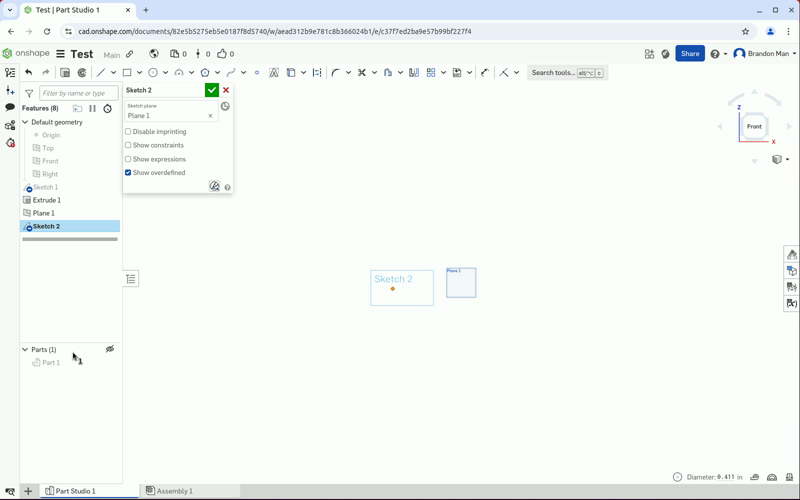
key(shift+y)
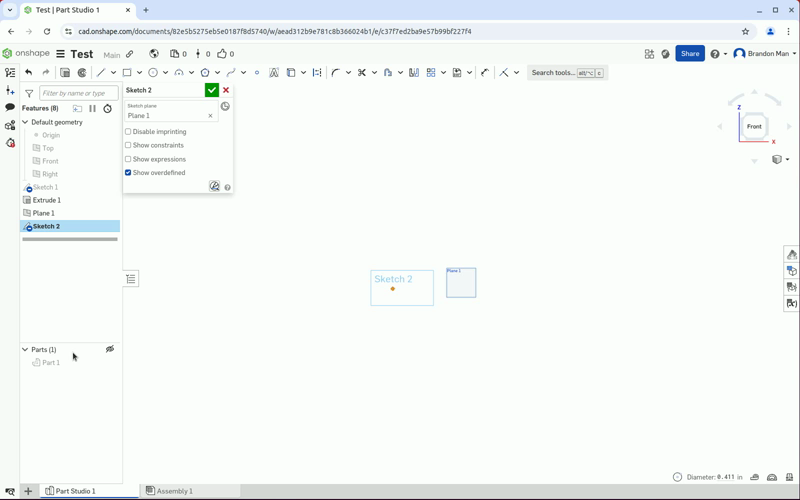
key(shift+e)
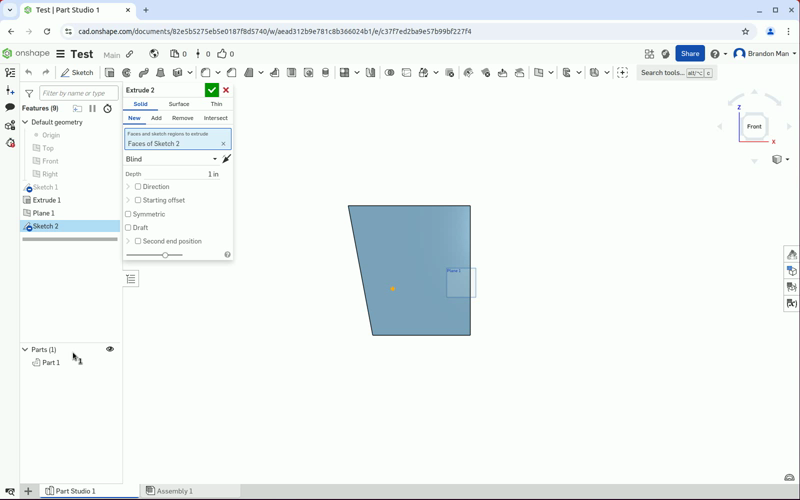
mouse_move(143, 106)
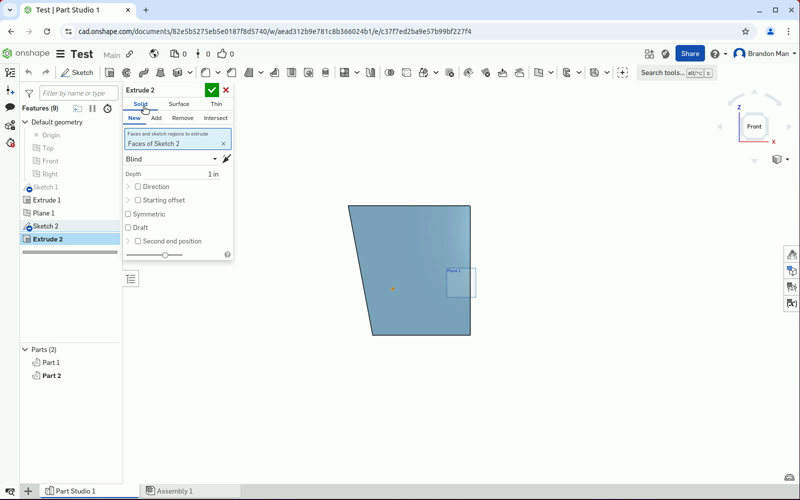
click(143, 106)
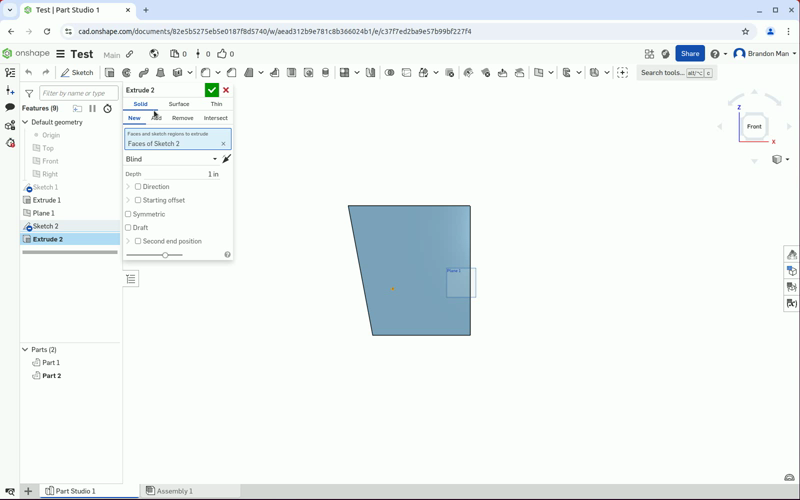
mouse_move(186, 120)
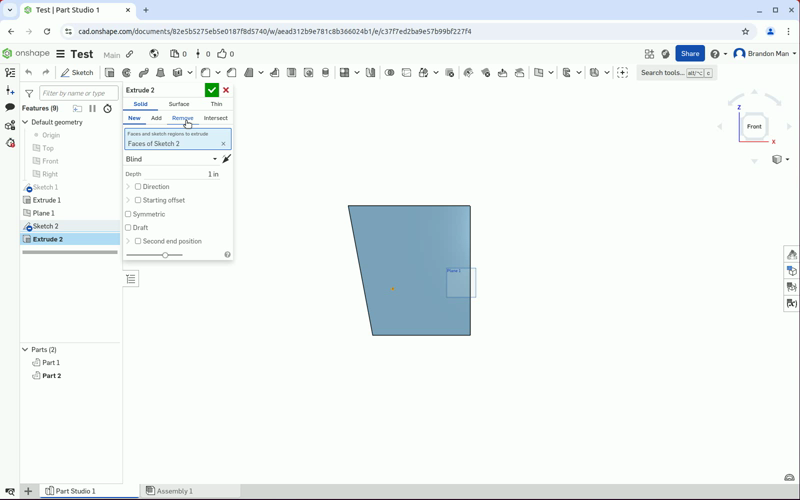
click(186, 120)
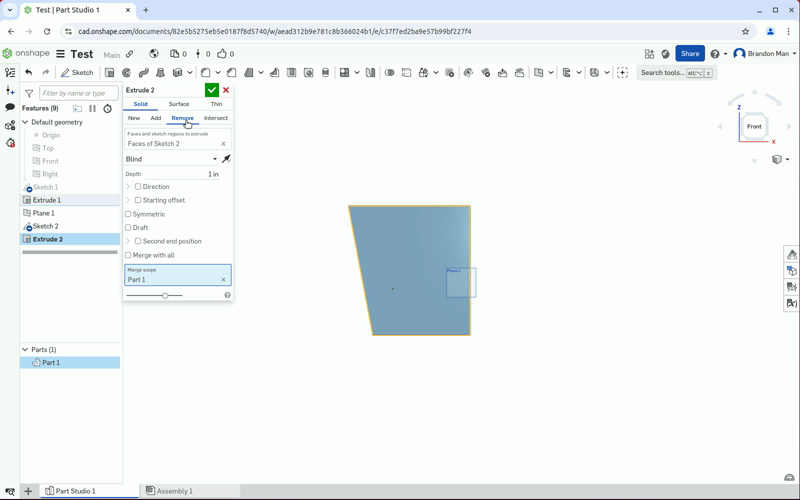
key(tab, 4)
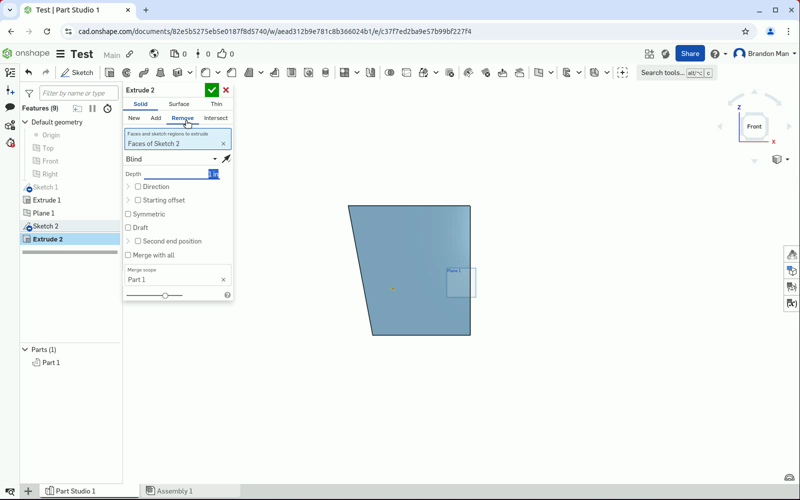
text(8.425)
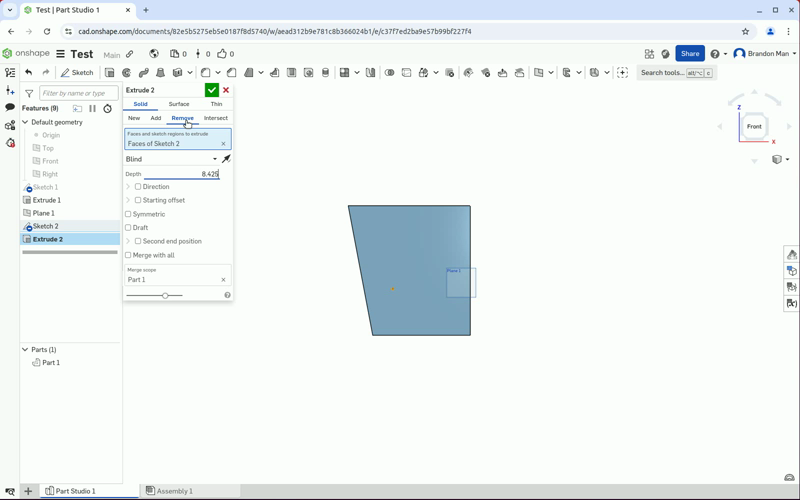
key(tab, 6)
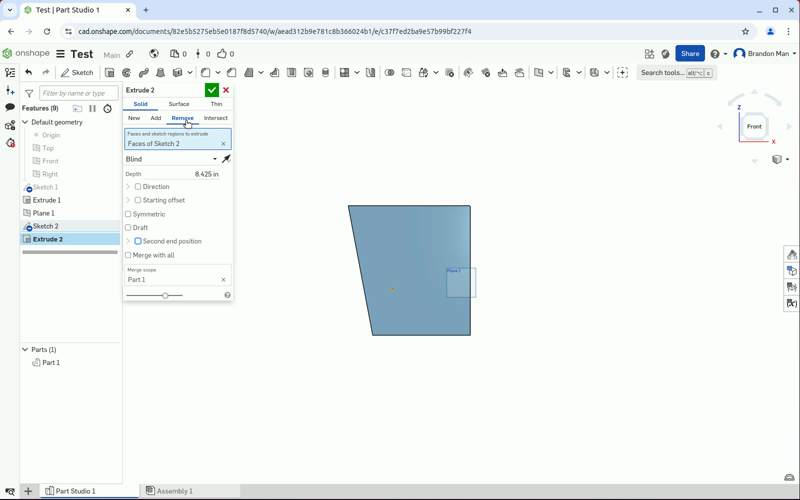
key(space)
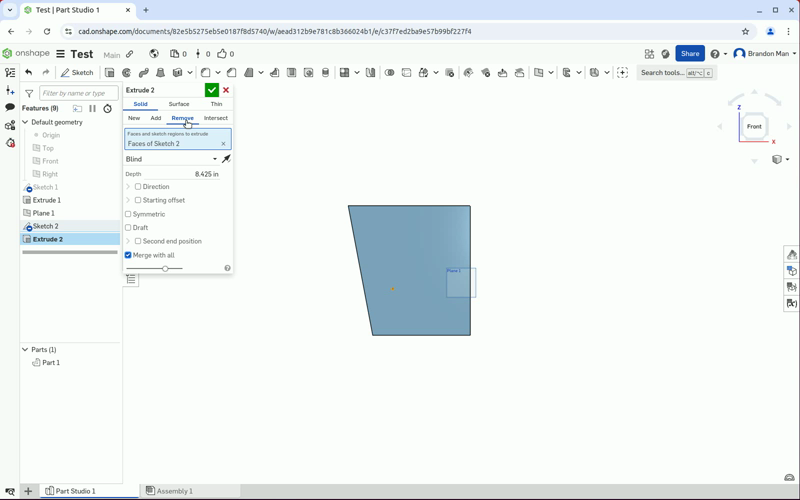
key(enter)
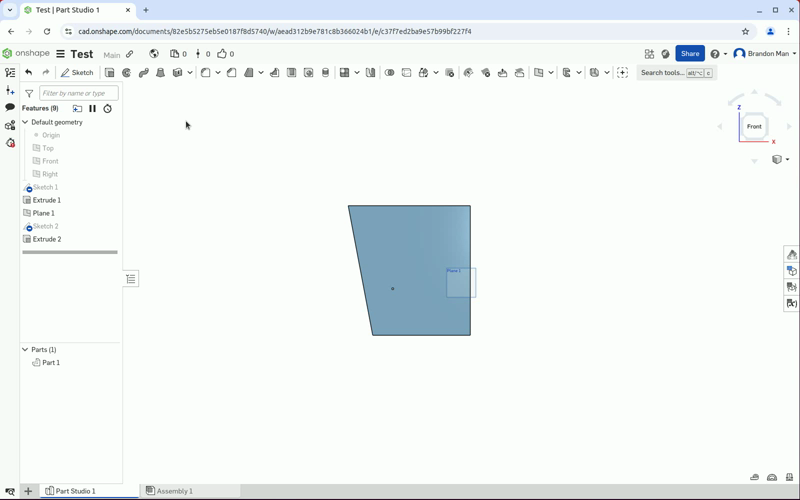
key(shift+h)
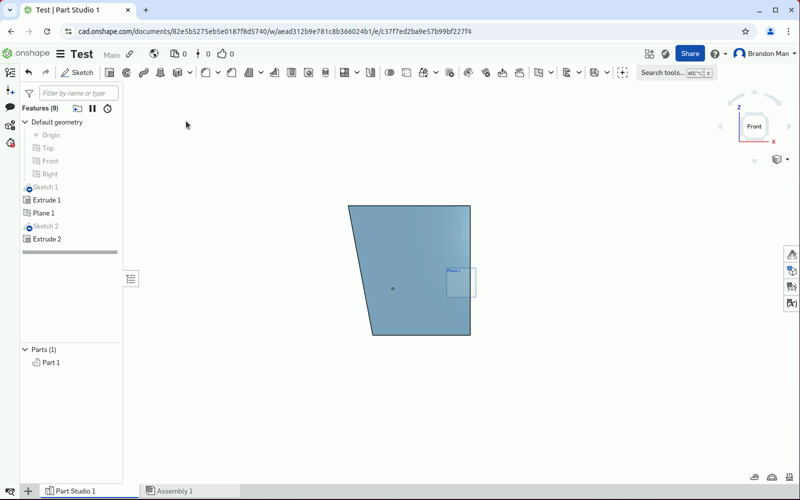
key(shift+h)
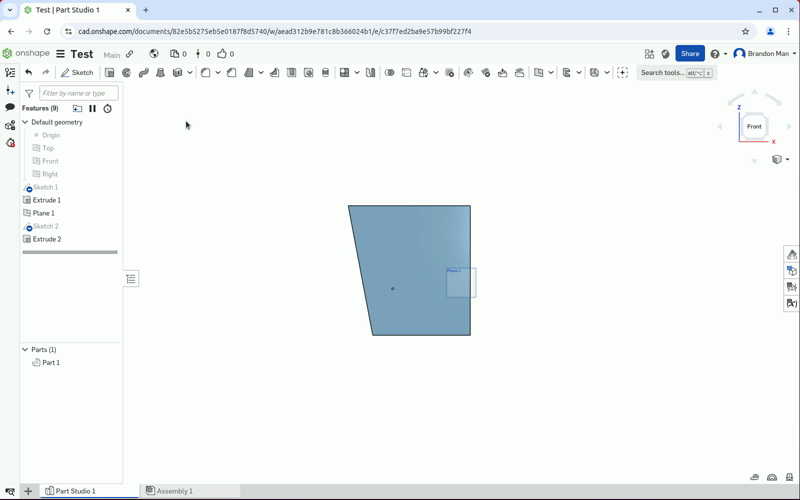
mouse_move(73, 189)
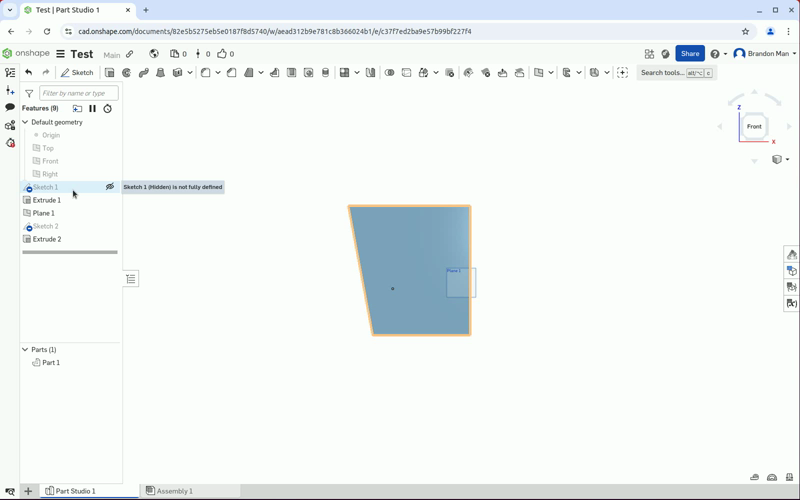
click(73, 189)
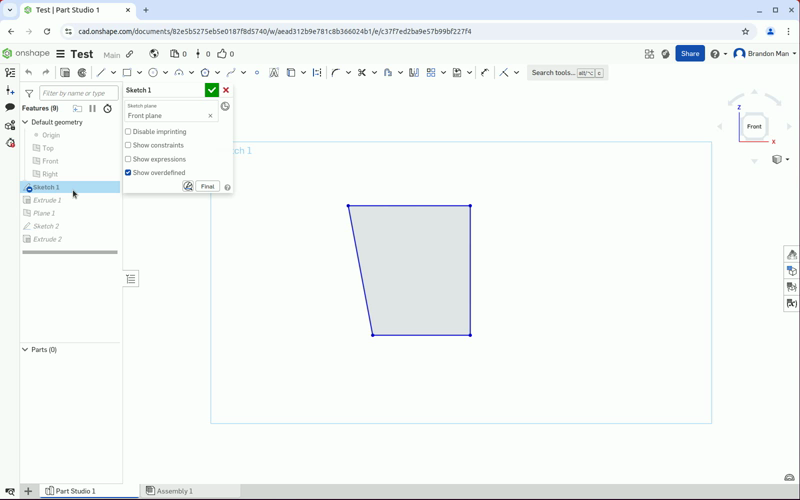
mouse_move(229, 92)
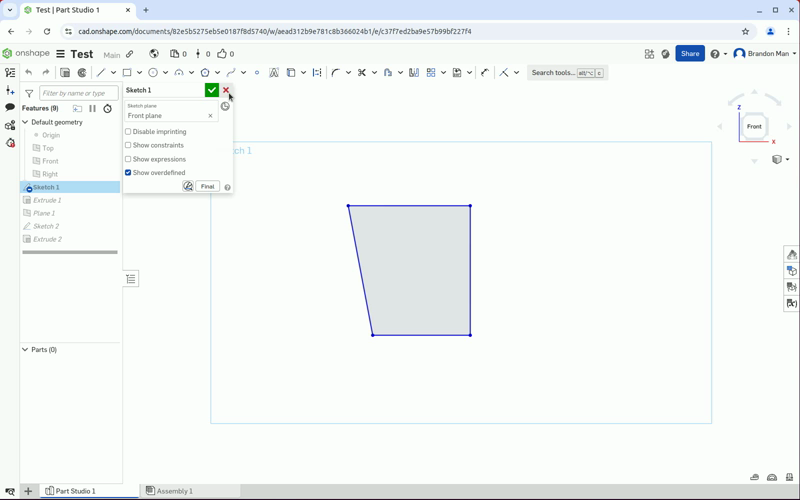
click(229, 92)
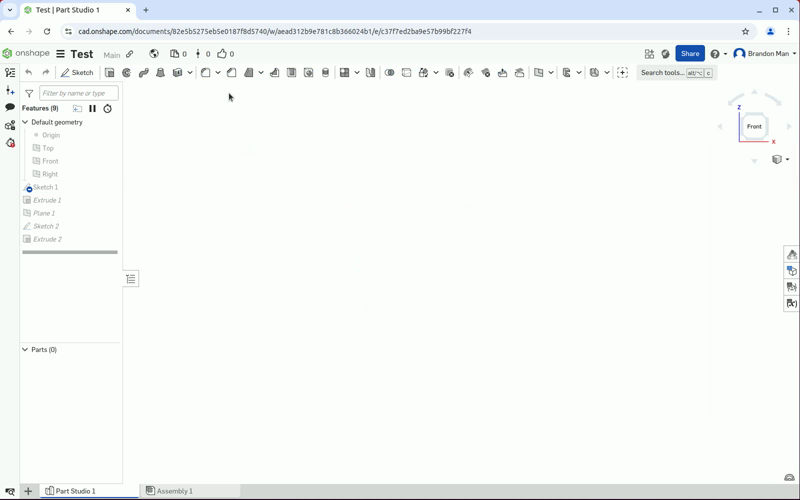
key(shift+s)
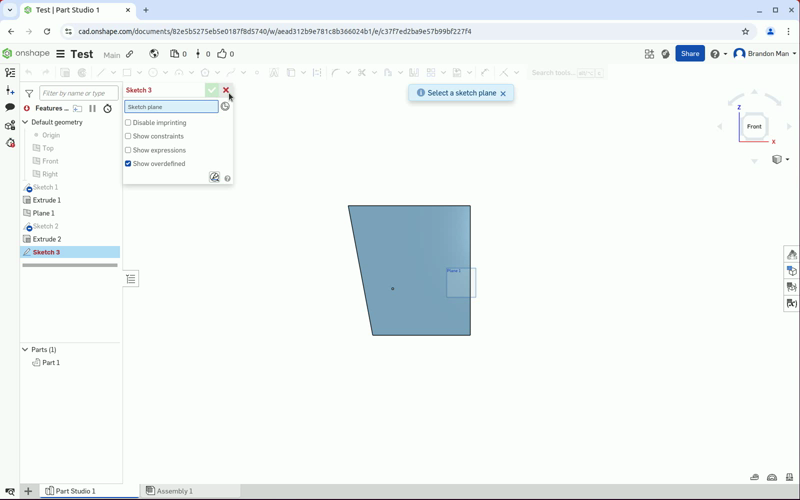
mouse_move(73, 215)
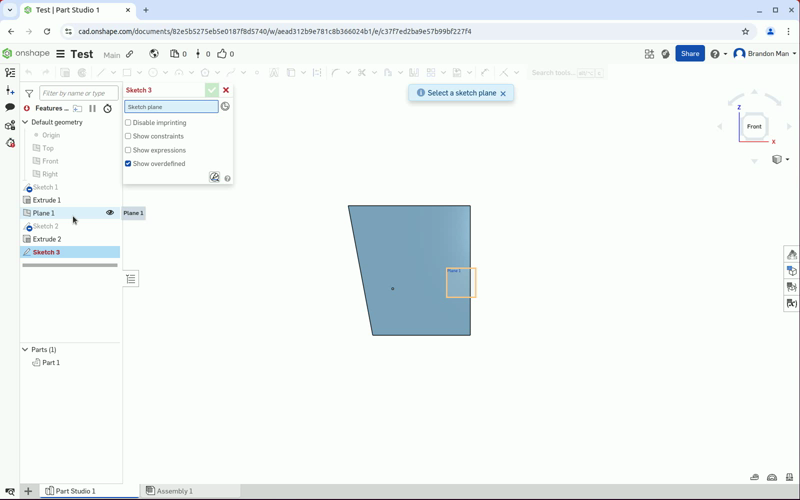
click(73, 215)
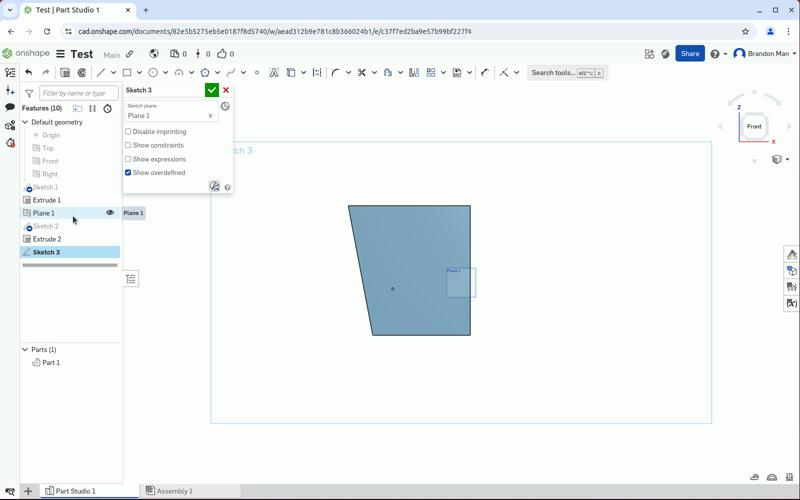
mouse_move(73, 352)
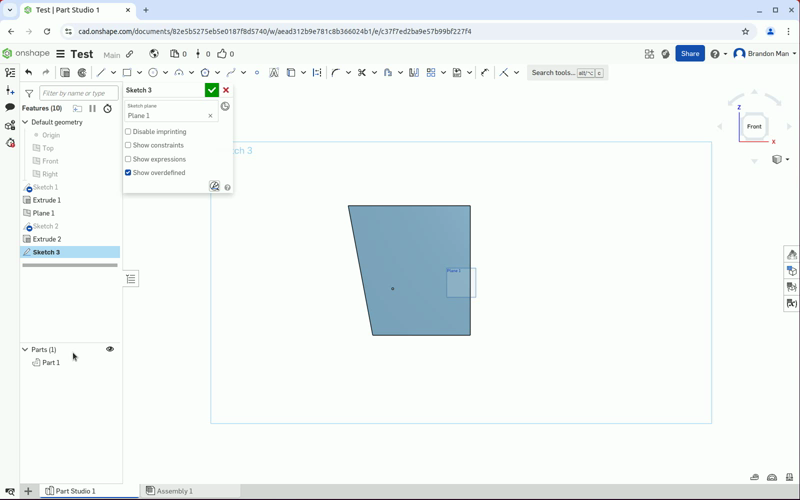
key(y)
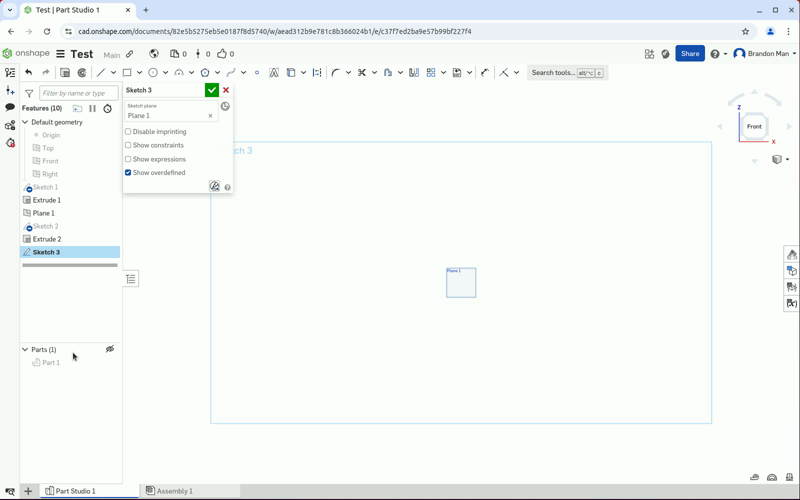
key(c)
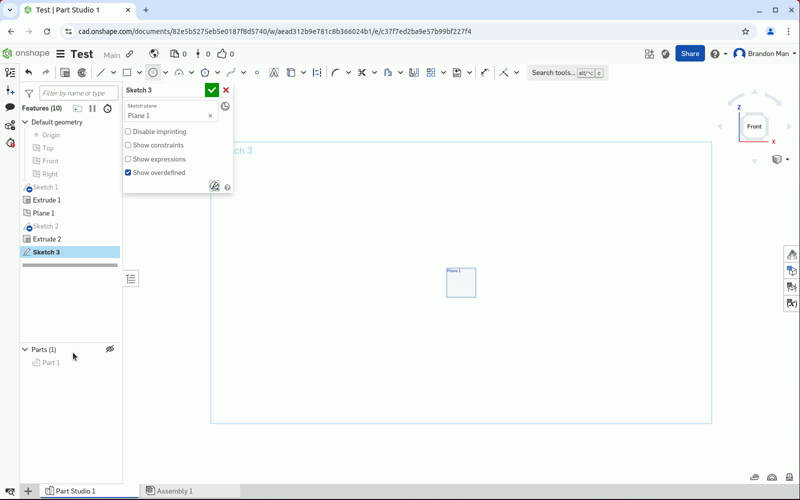
key_down(shift)
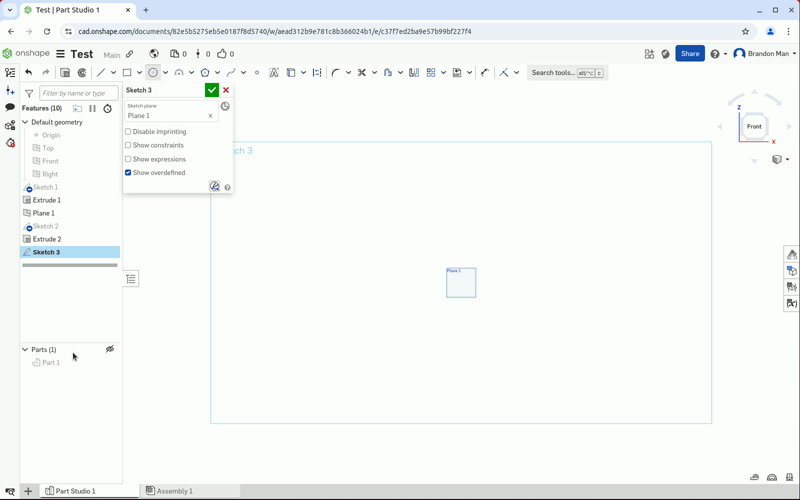
mouse_move(438, 273)
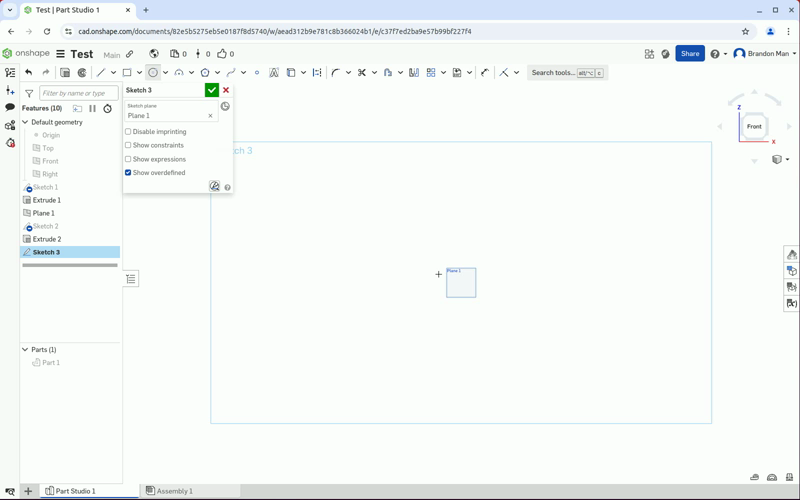
click(438, 273)
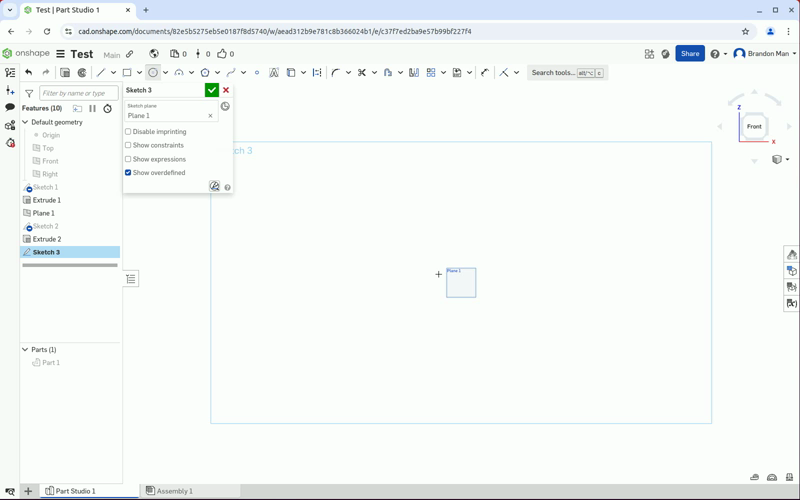
key_up(shift)
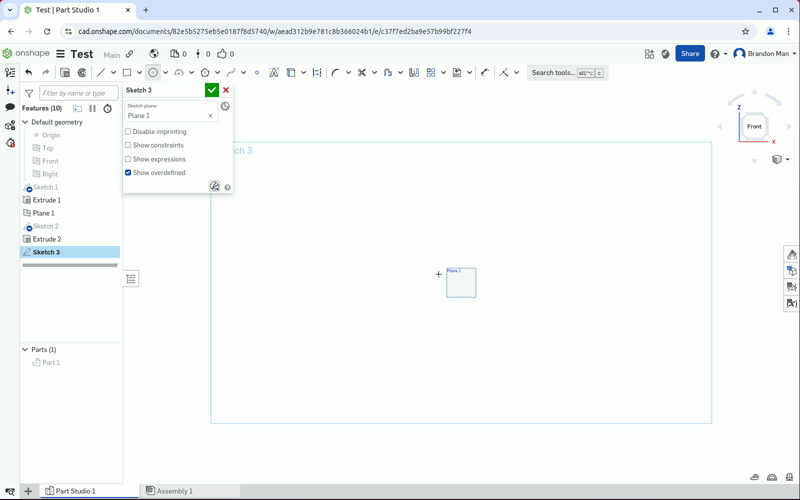
mouse_move(439, 273)
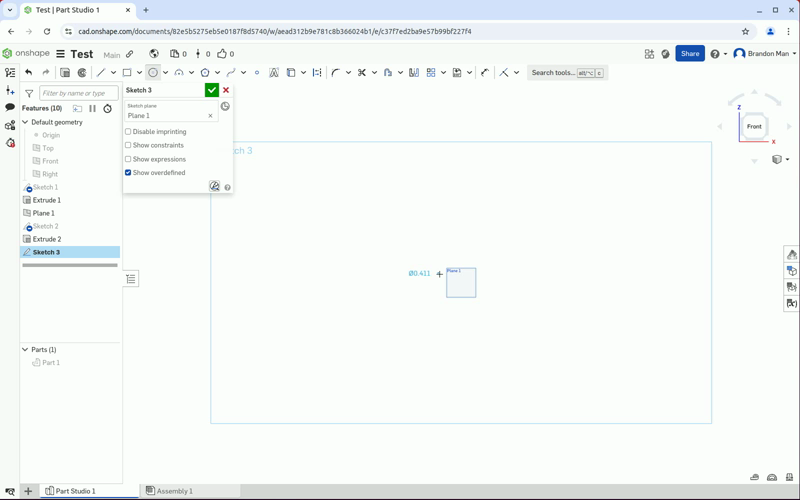
scroll(6)
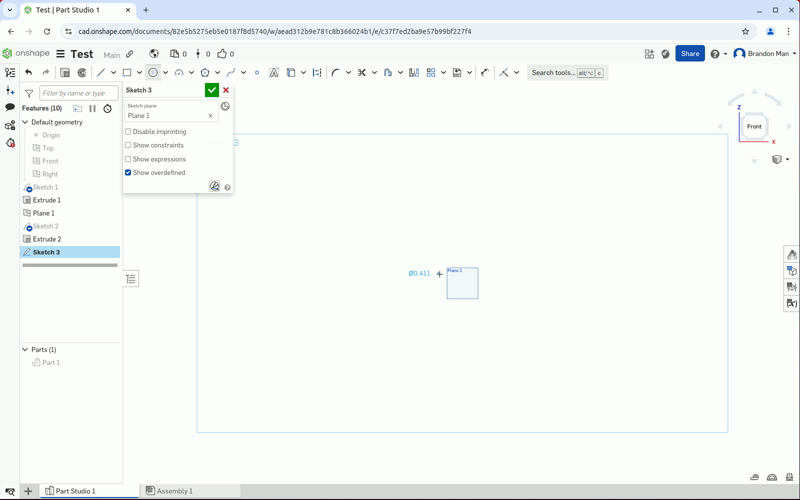
scroll(6)
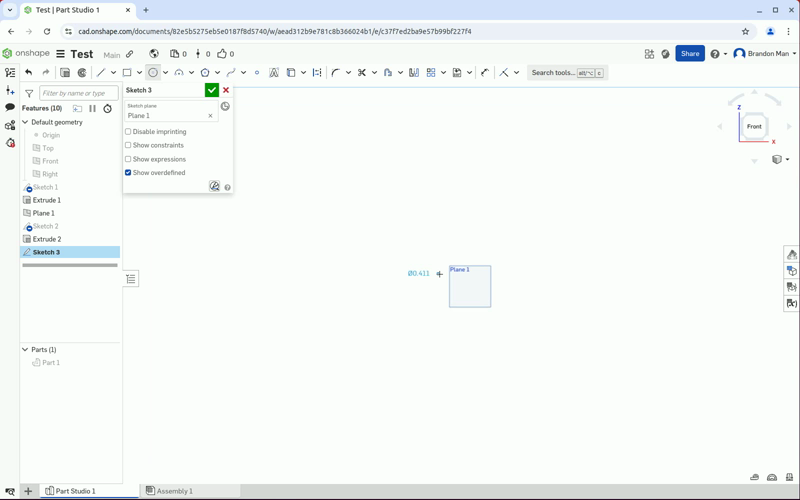
scroll(6)
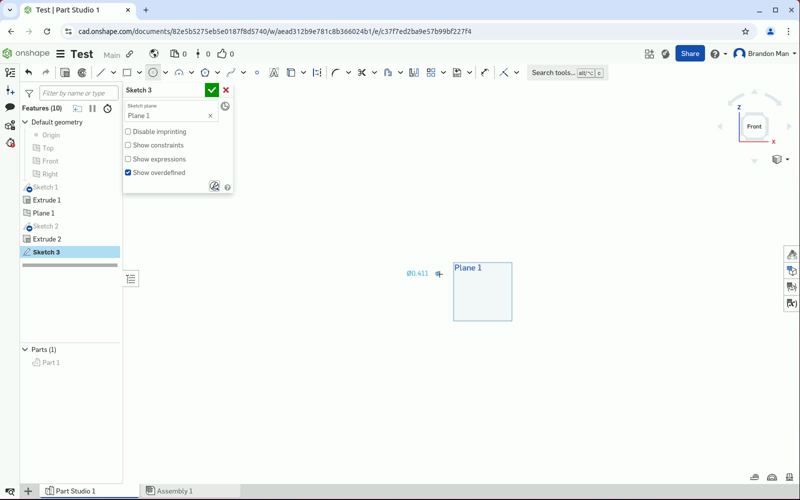
scroll(6)
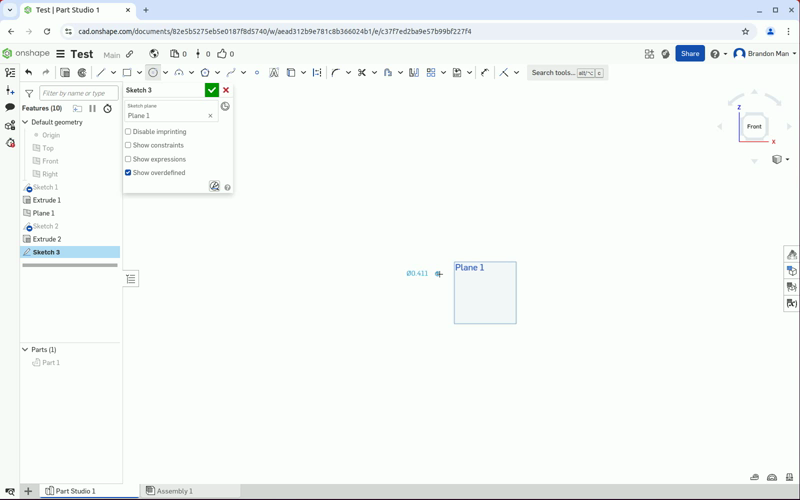
scroll(6)
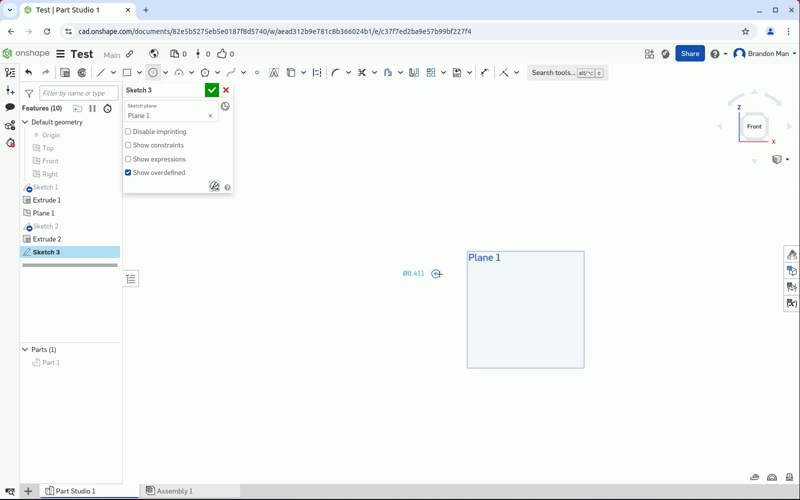
scroll(6)
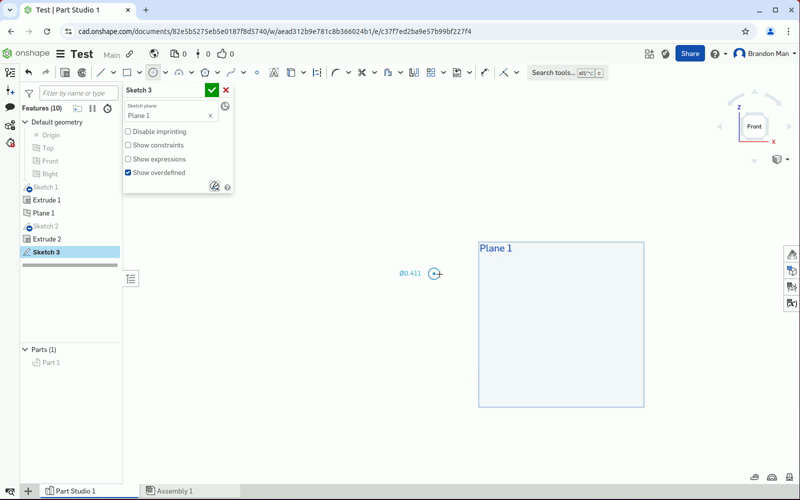
scroll(6)
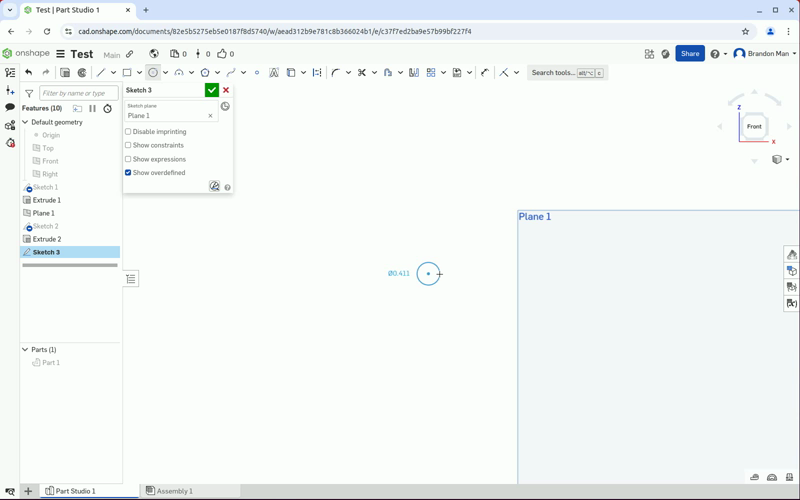
click(439, 273)
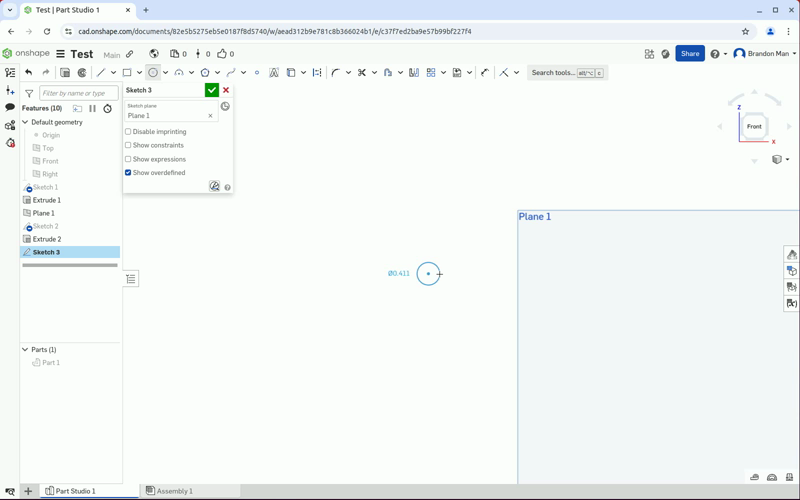
scroll(-6)
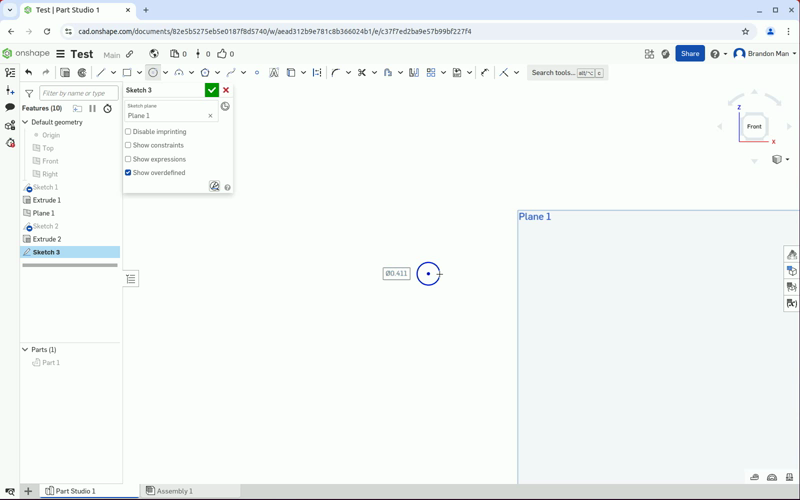
scroll(-6)
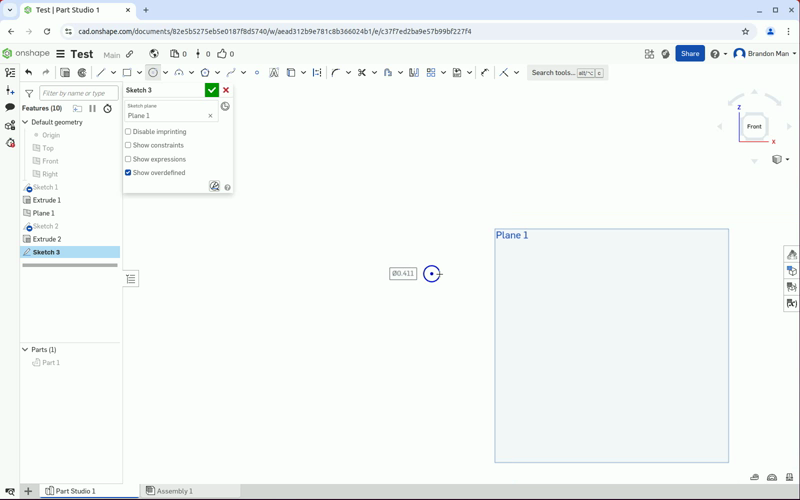
scroll(-6)
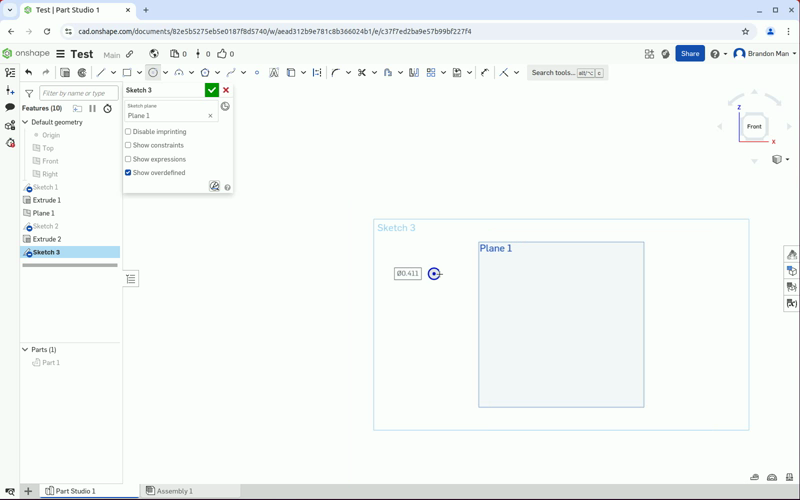
scroll(-6)
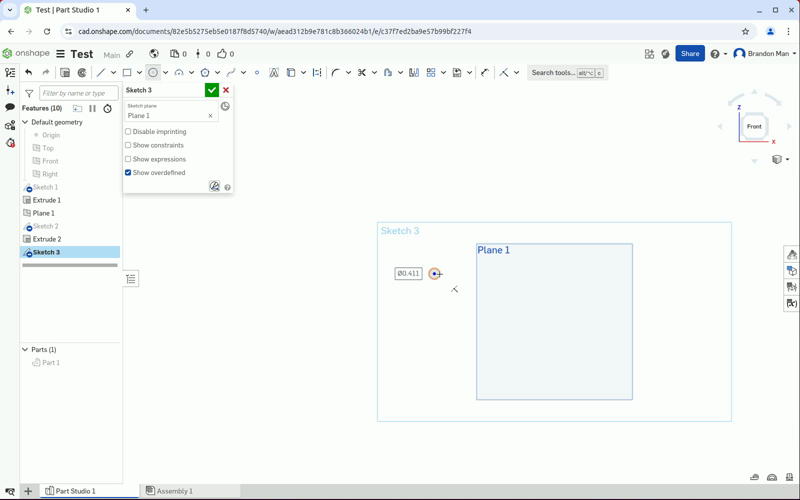
scroll(-6)
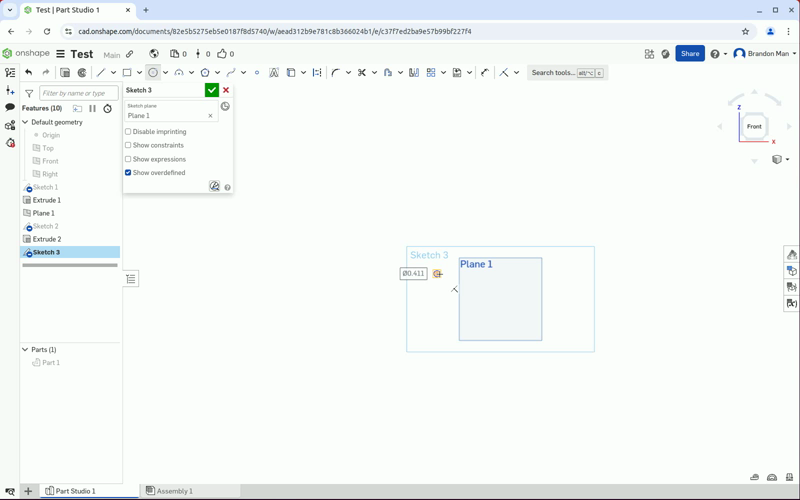
scroll(-6)
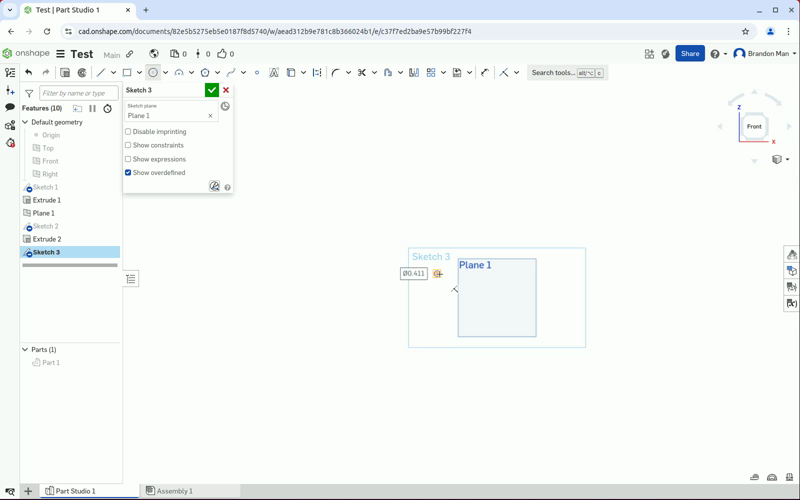
scroll(-6)
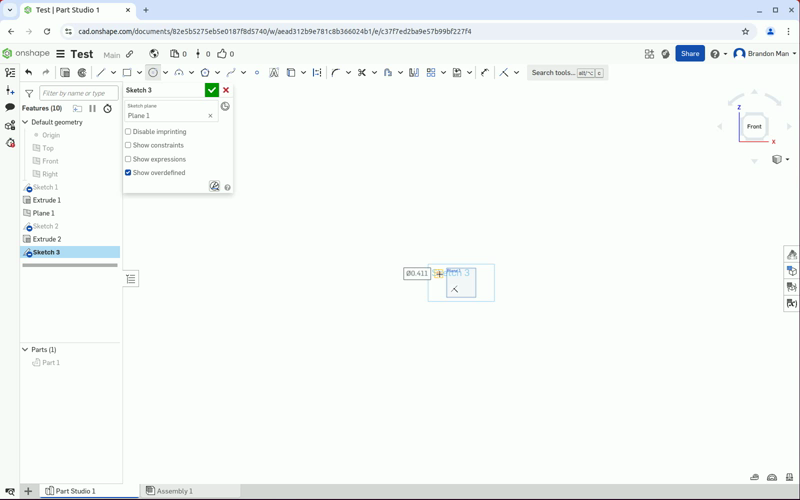
key(esc)
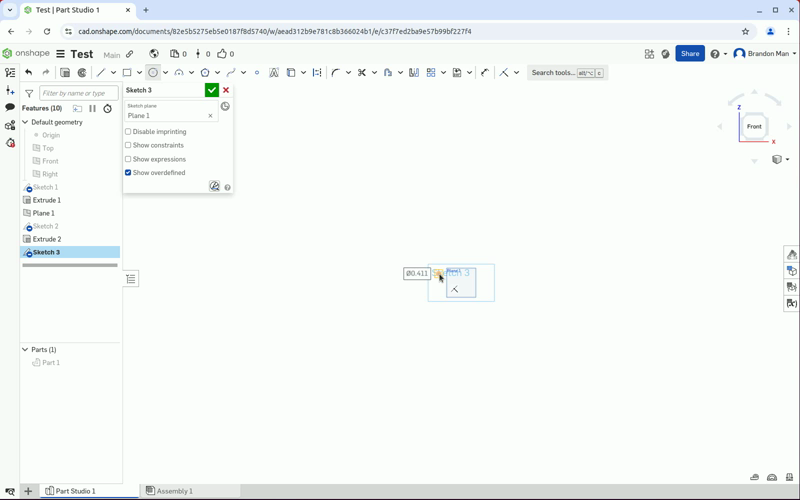
mouse_move(438, 273)
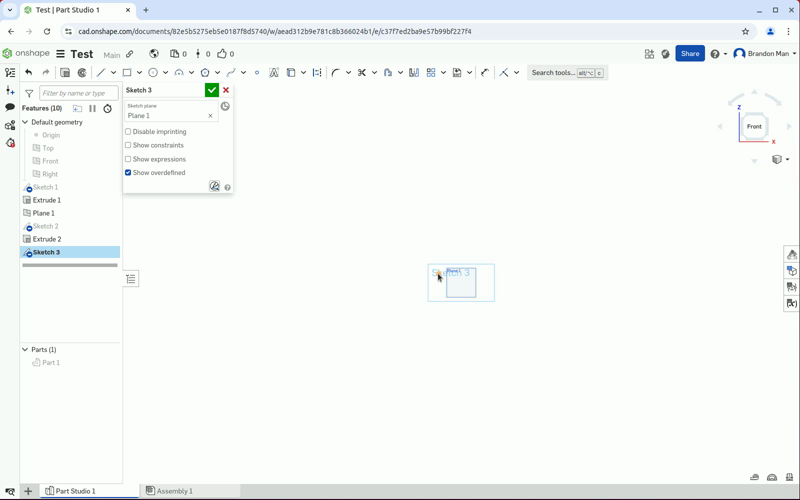
scroll(6)
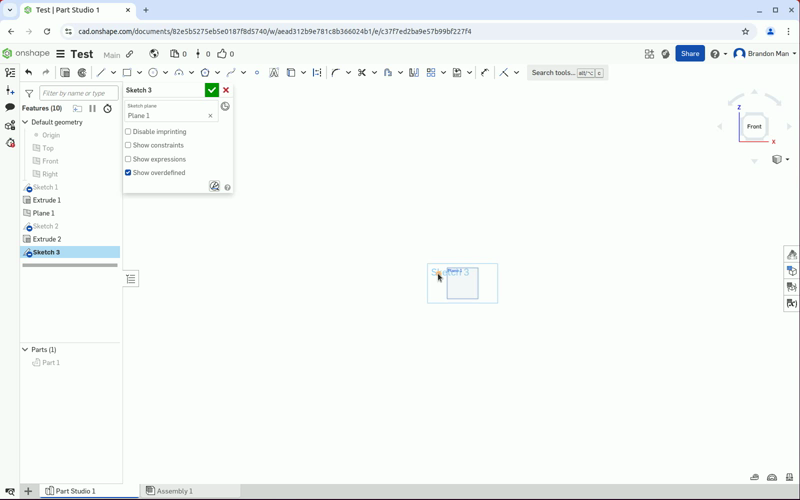
scroll(6)
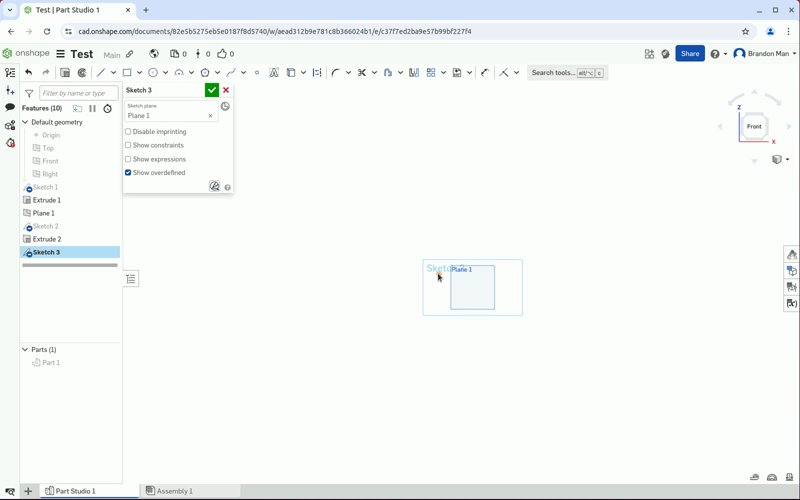
scroll(6)
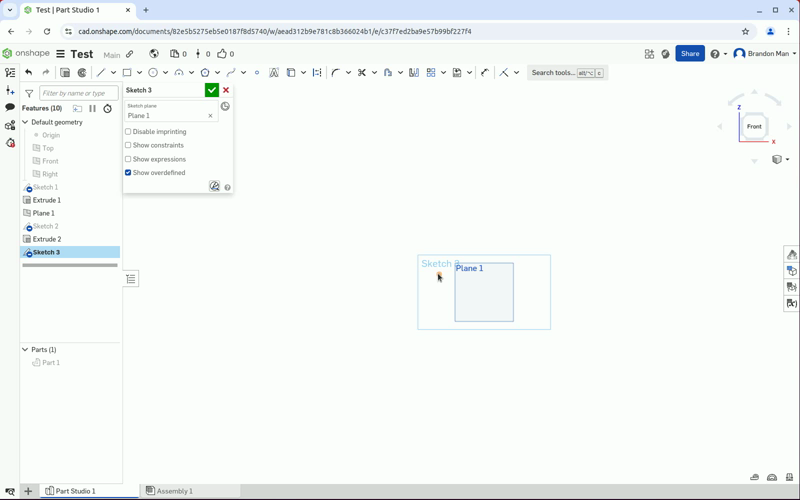
scroll(6)
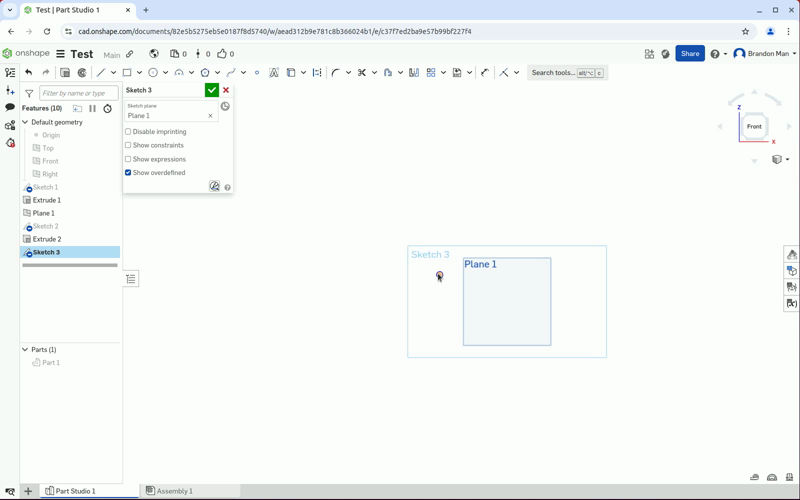
scroll(6)
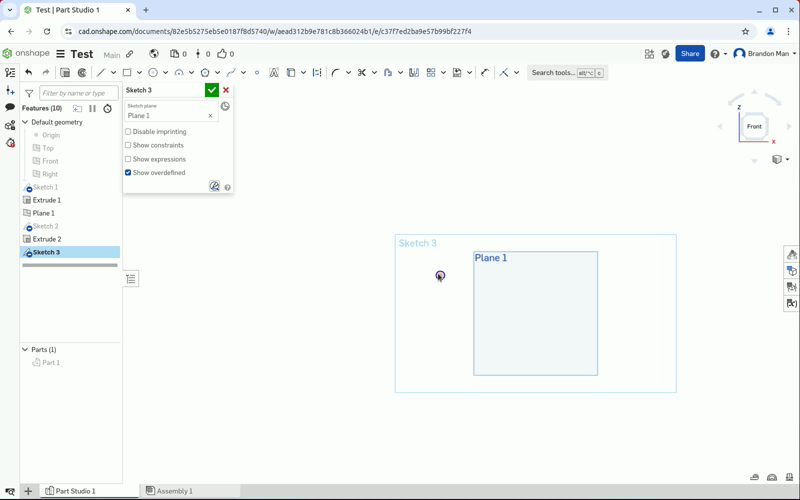
scroll(6)
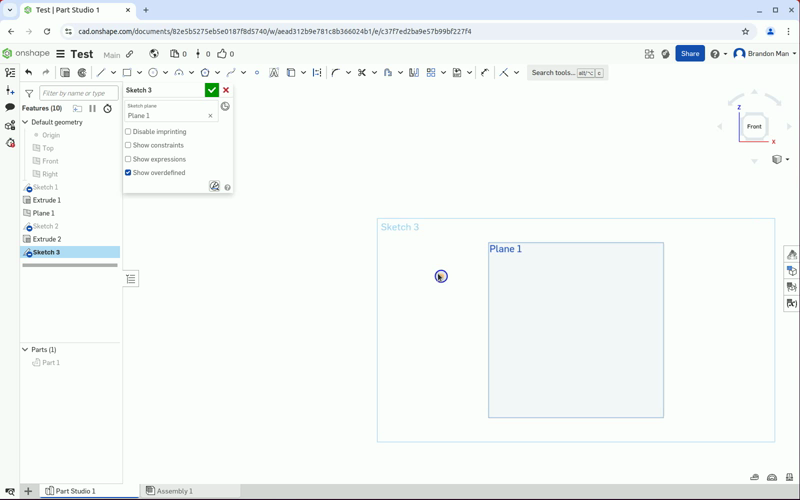
scroll(6)
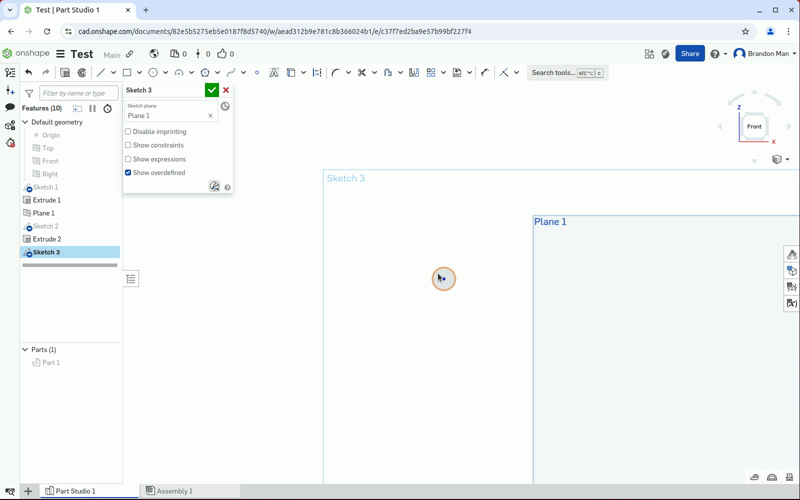
click(438, 273)
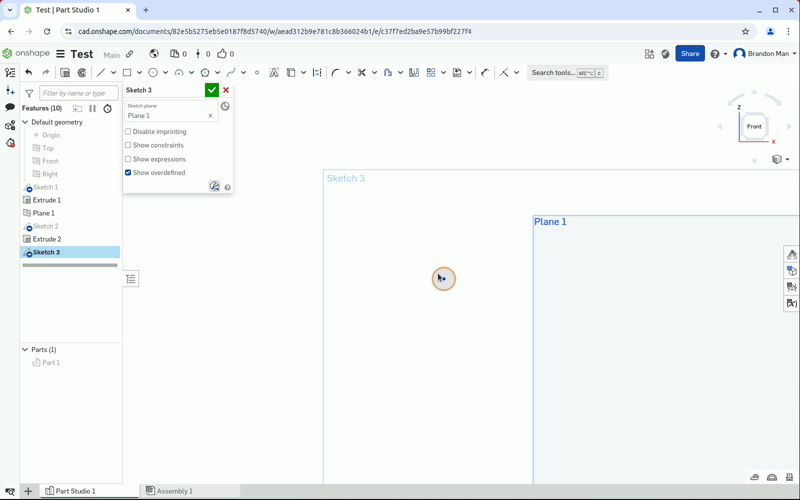
scroll(-6)
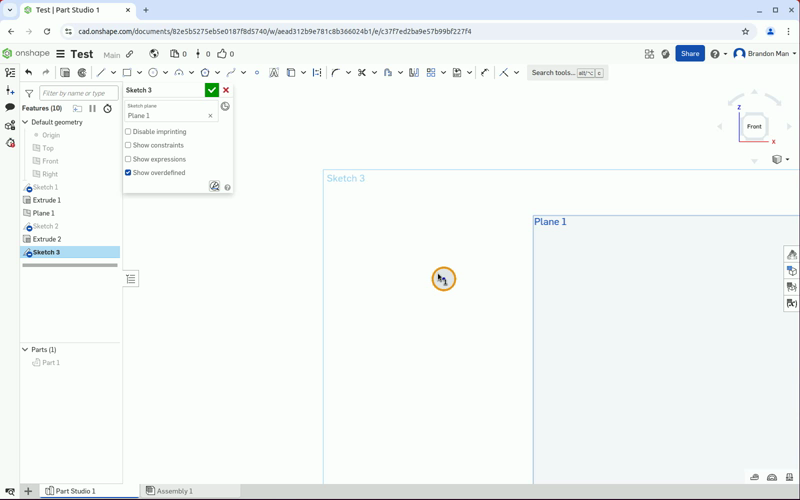
scroll(-6)
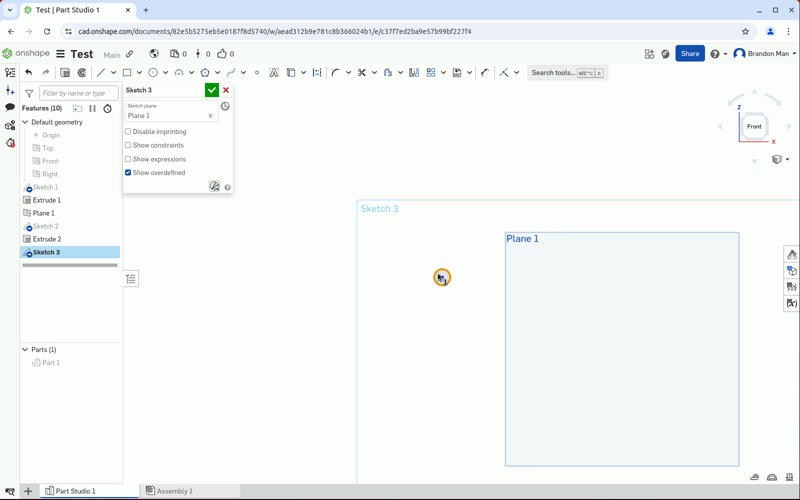
scroll(-6)
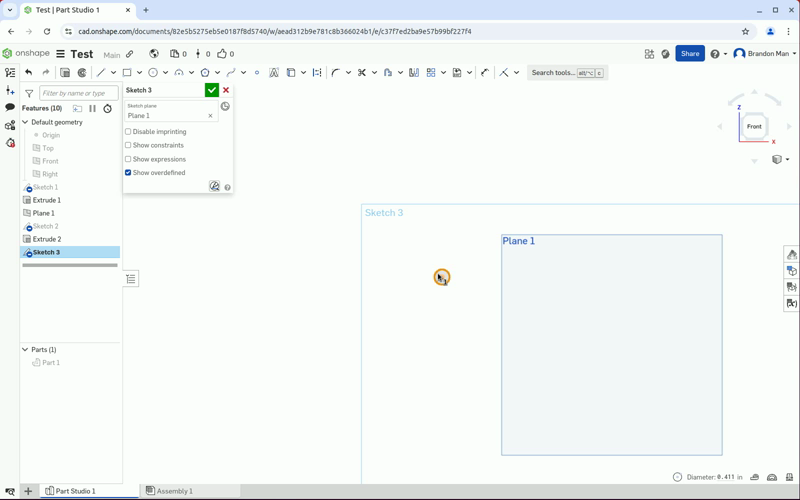
scroll(-6)
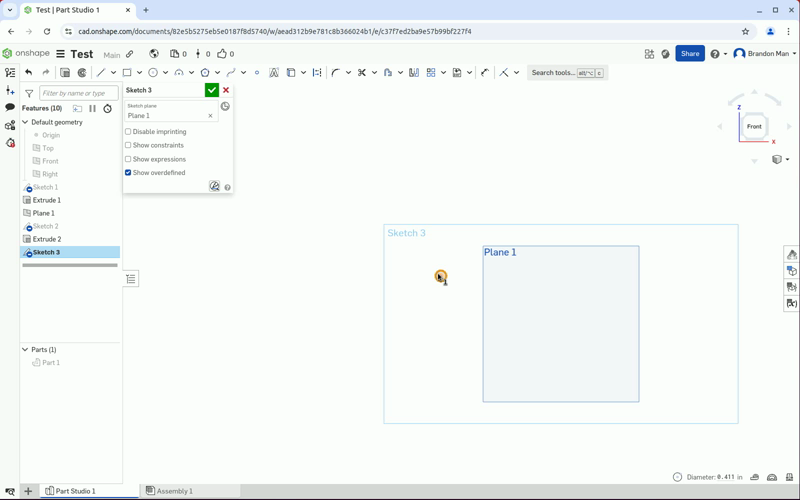
scroll(-6)
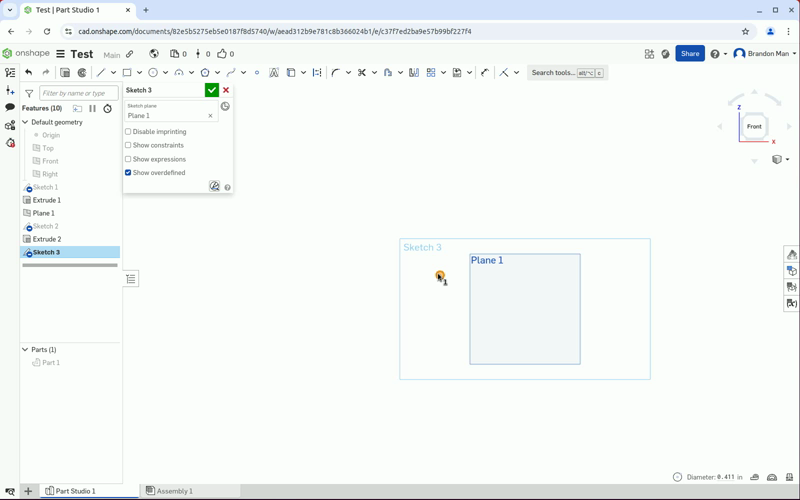
scroll(-6)
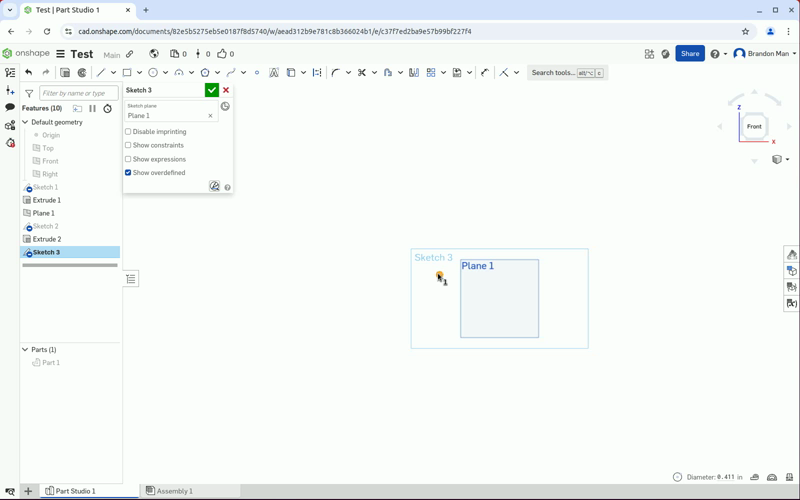
scroll(-6)
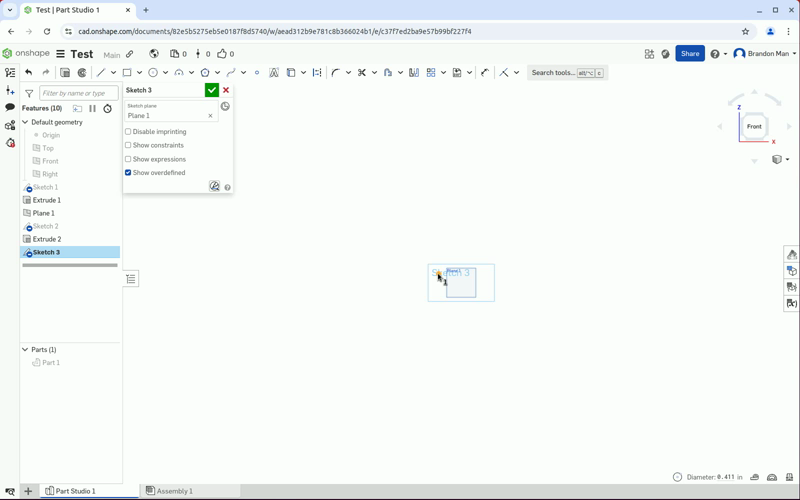
mouse_move(73, 352)
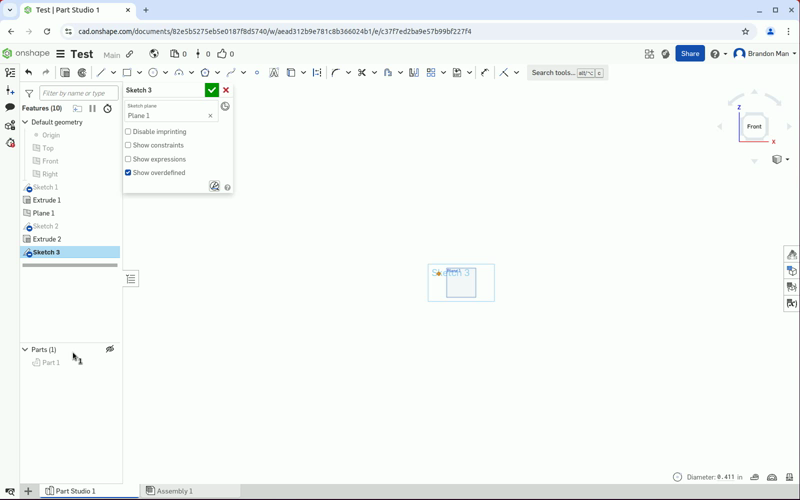
key(shift+y)
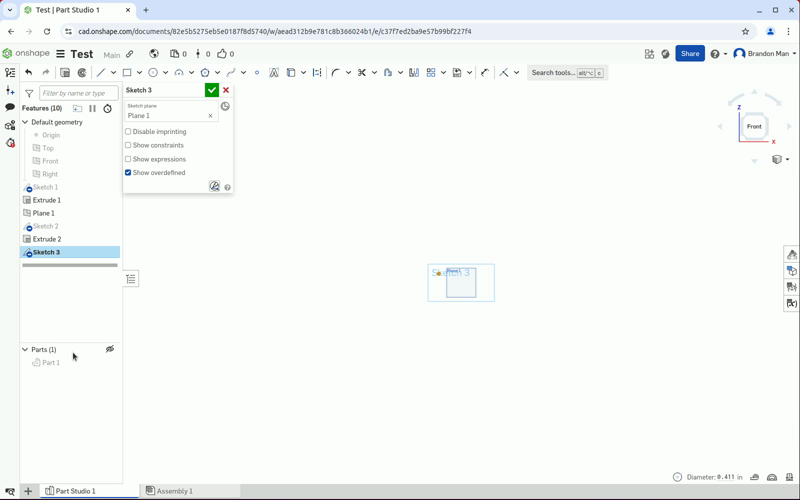
key(shift+e)
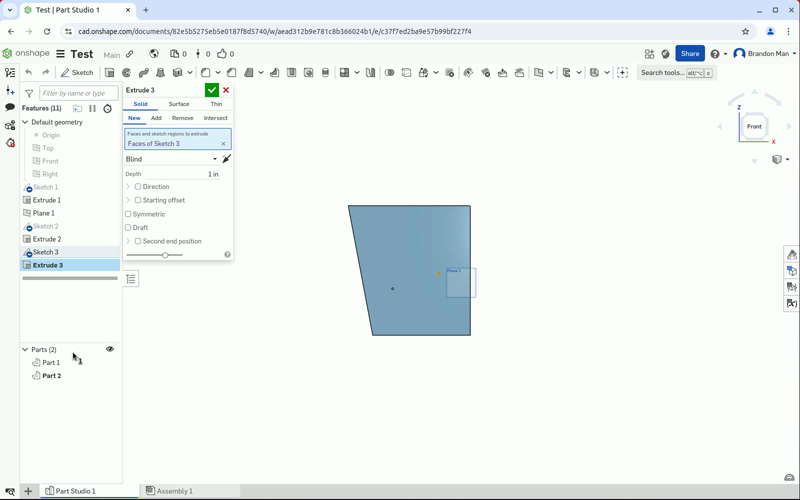
mouse_move(143, 106)
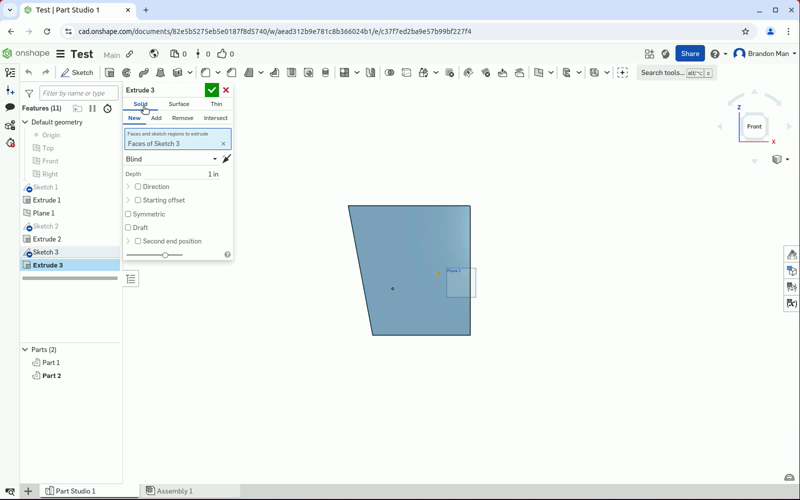
click(143, 106)
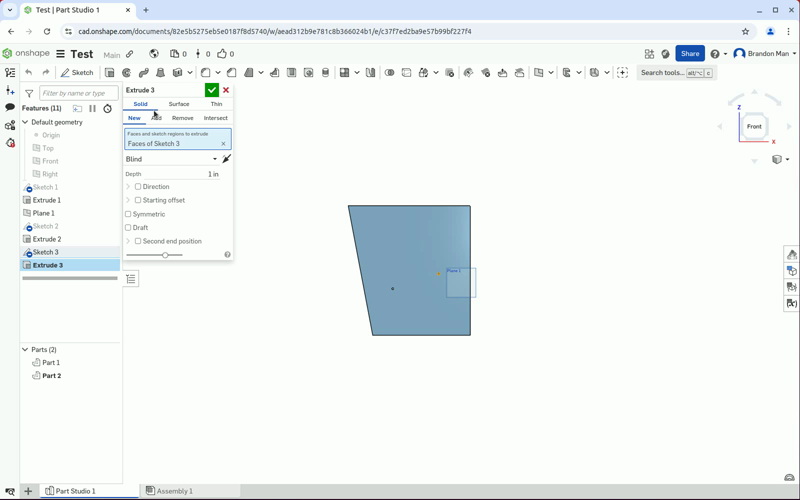
mouse_move(186, 120)
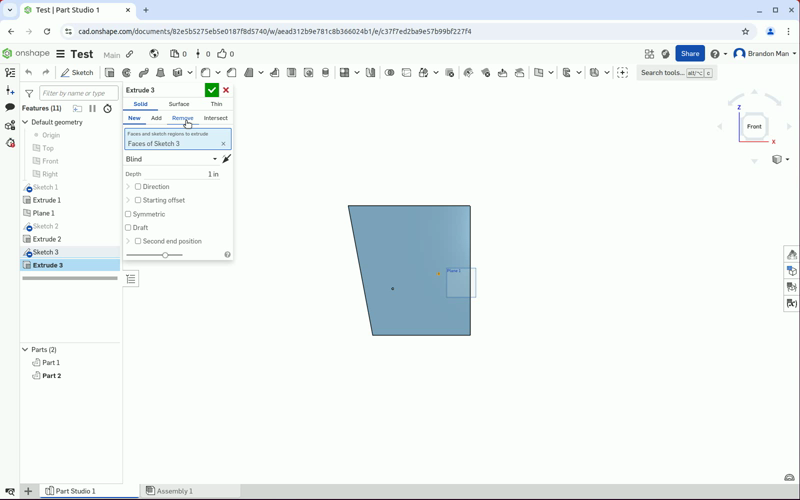
click(186, 120)
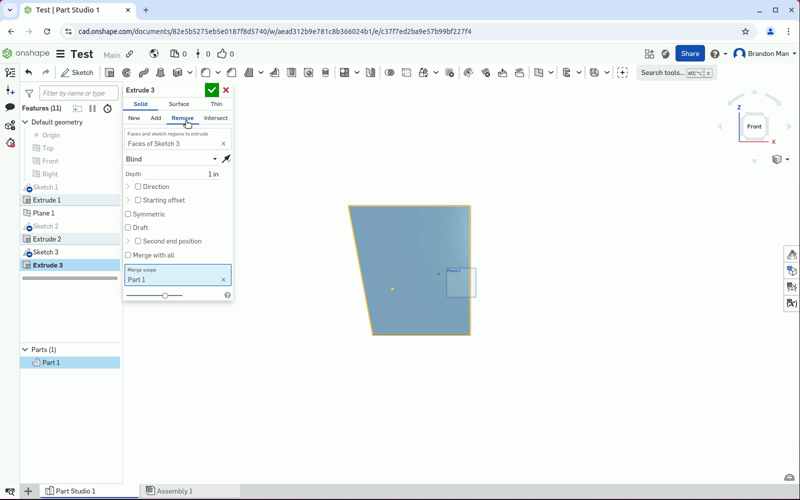
key(tab, 4)
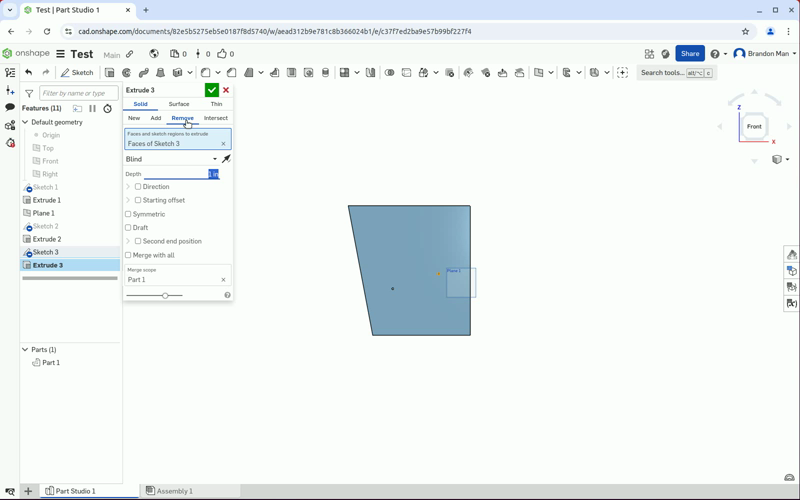
text(8.425)
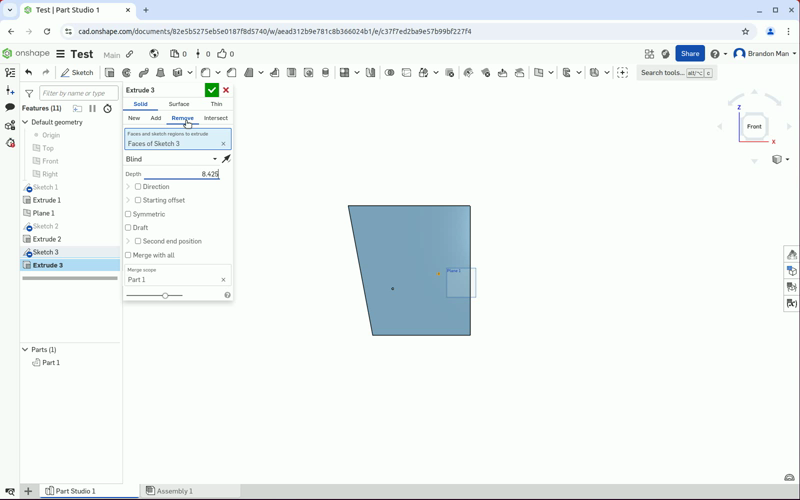
key(tab, 6)
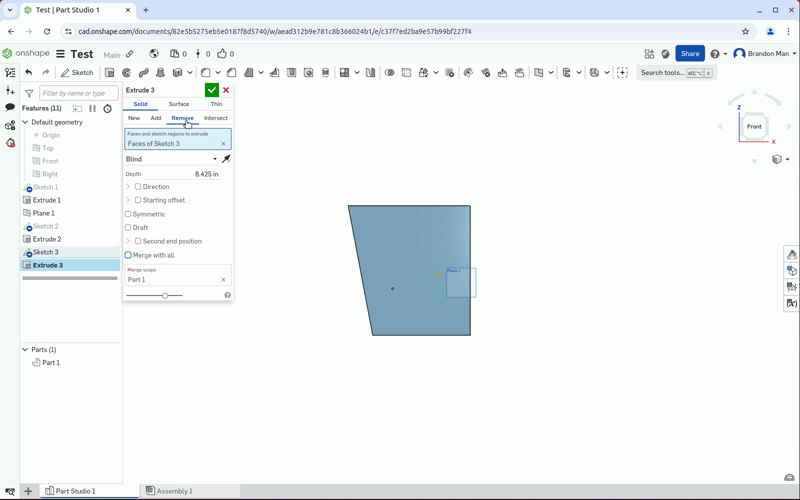
key(space)
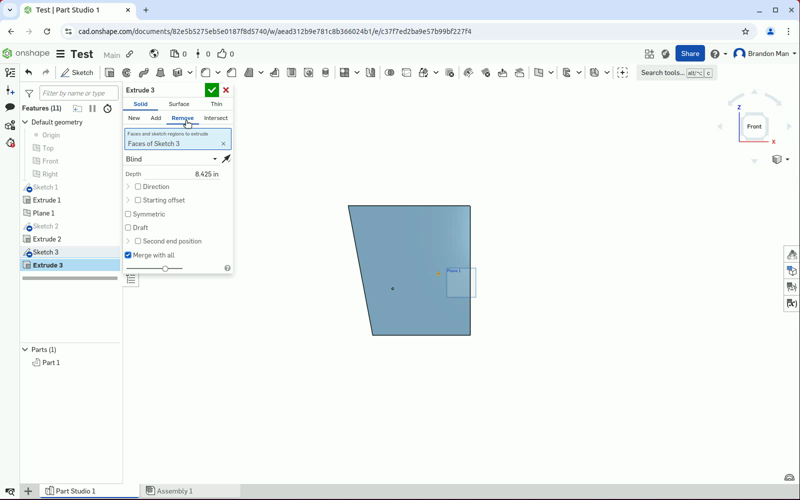
key(enter)
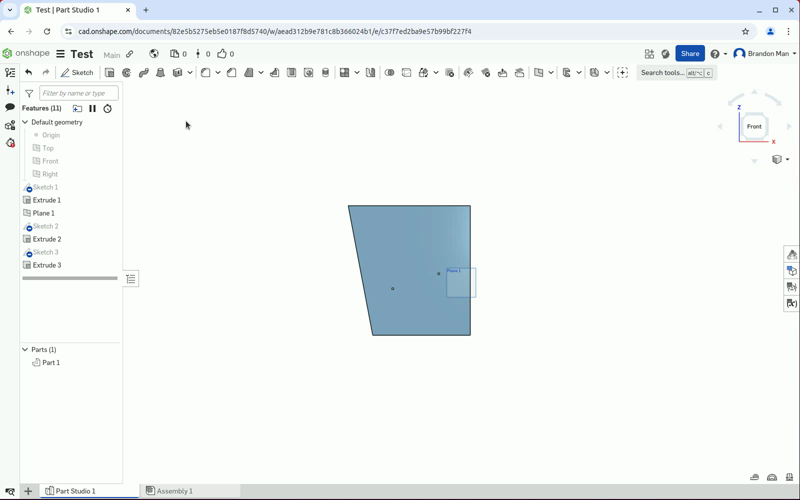
key(shift+h)
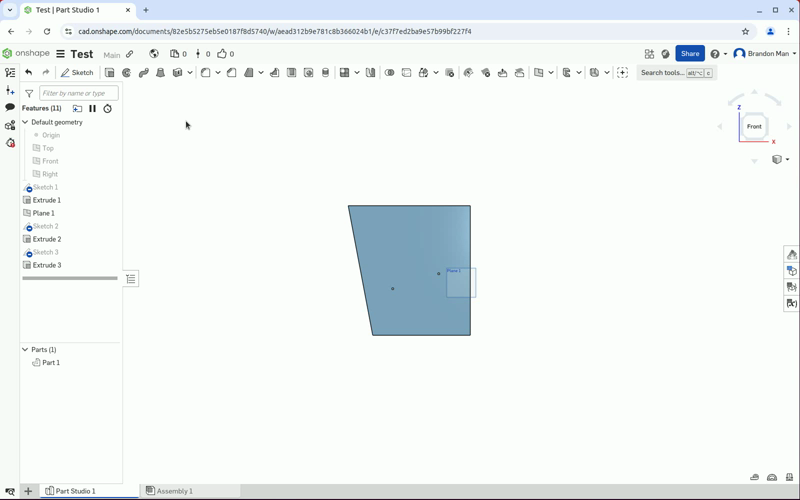
key(shift+h)
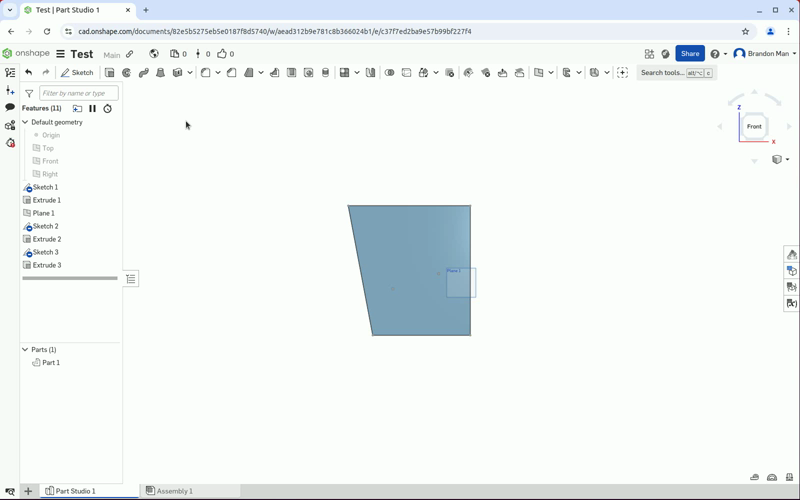
key(shift+7)
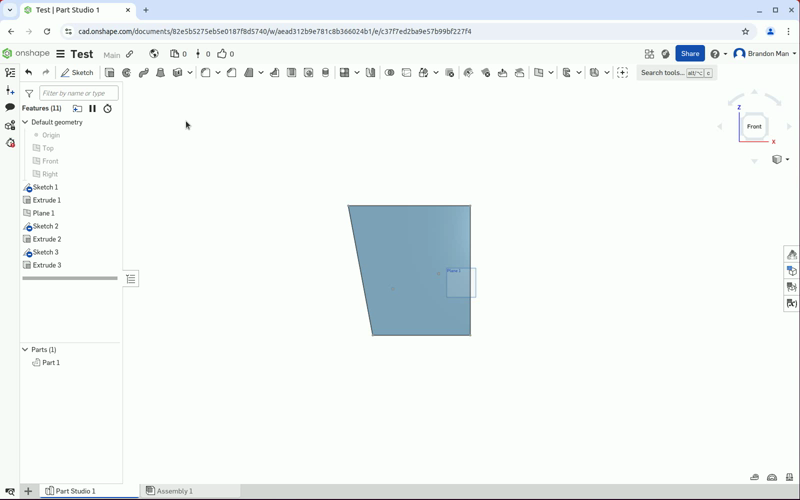
key(left, 2)
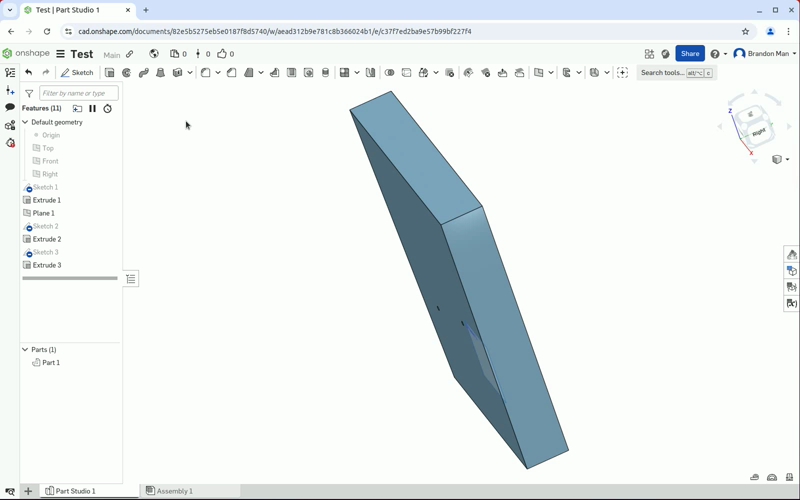
key(down, 2)
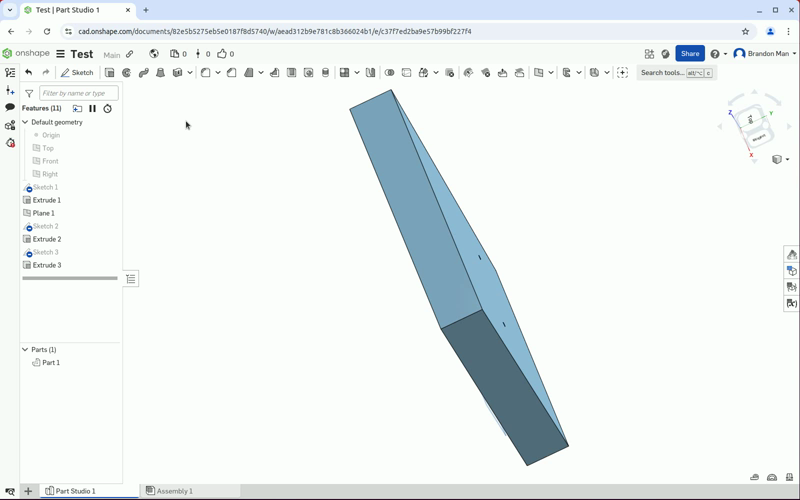
key(up, 2)
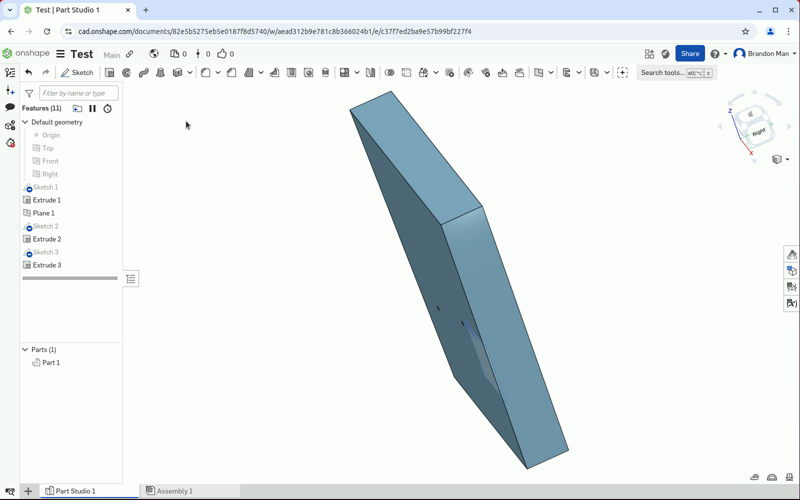
key(right, 2)
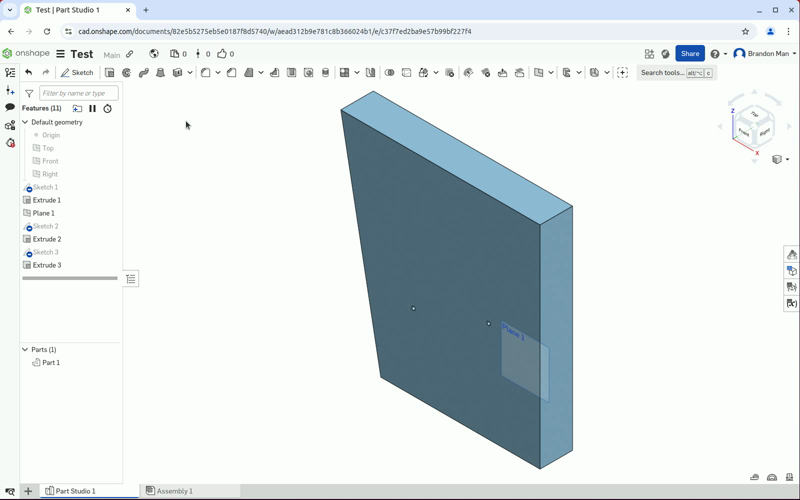
mouse_move(73, 189)
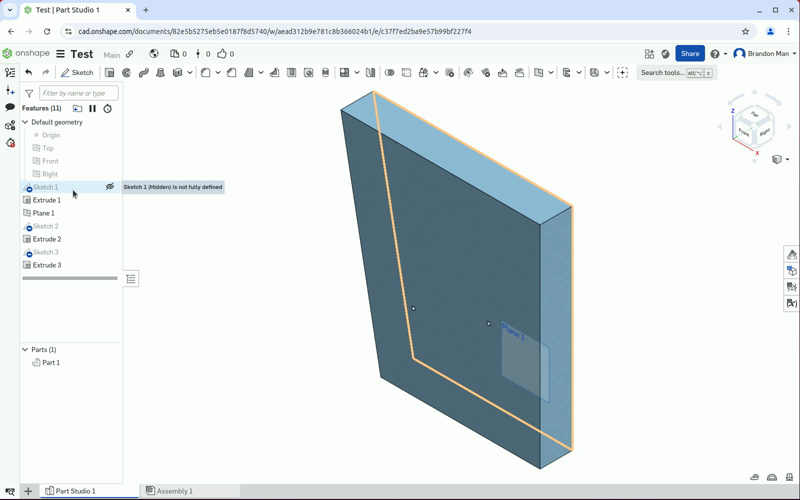
click(73, 189)